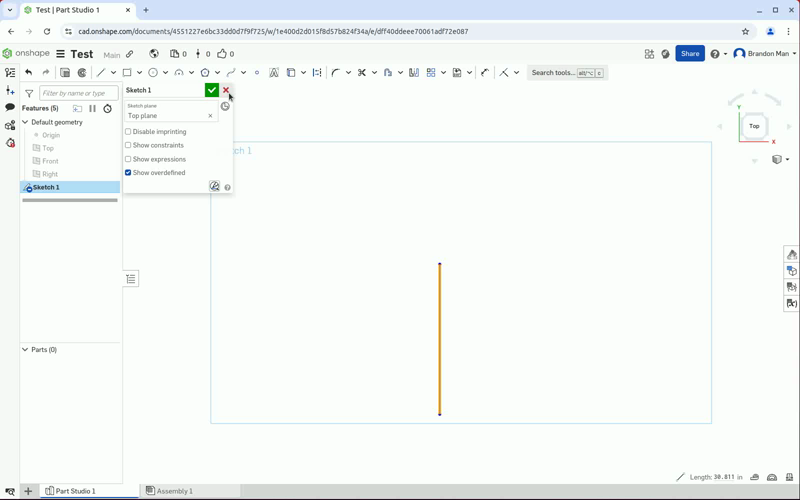
key(shift+h)
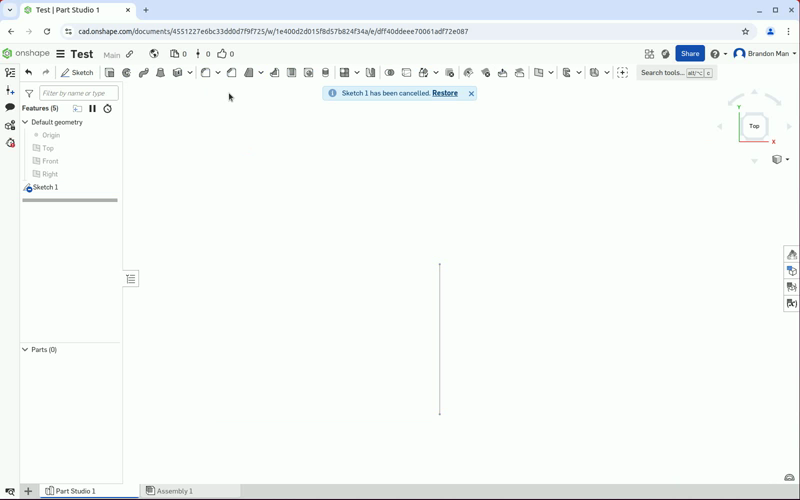
key(shift+s)
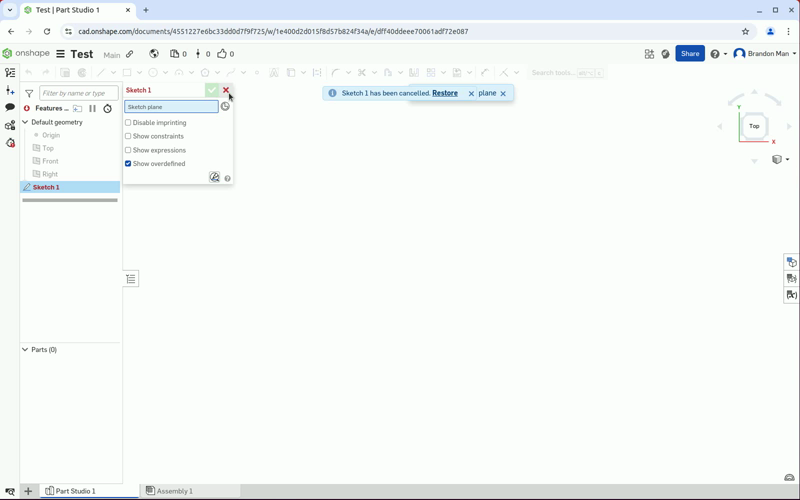
mouse_move(73, 150)
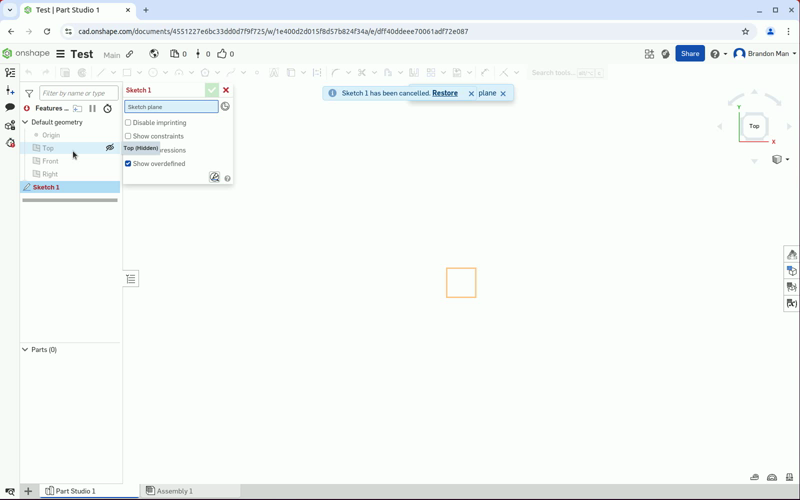
click(73, 150)
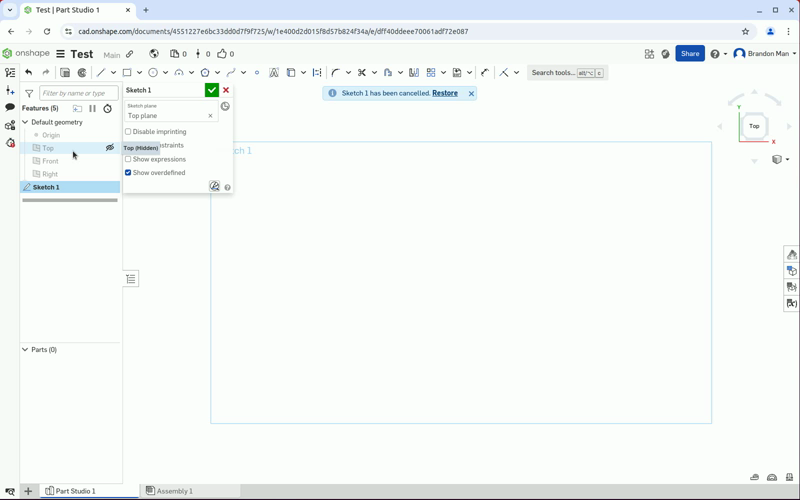
mouse_move(73, 352)
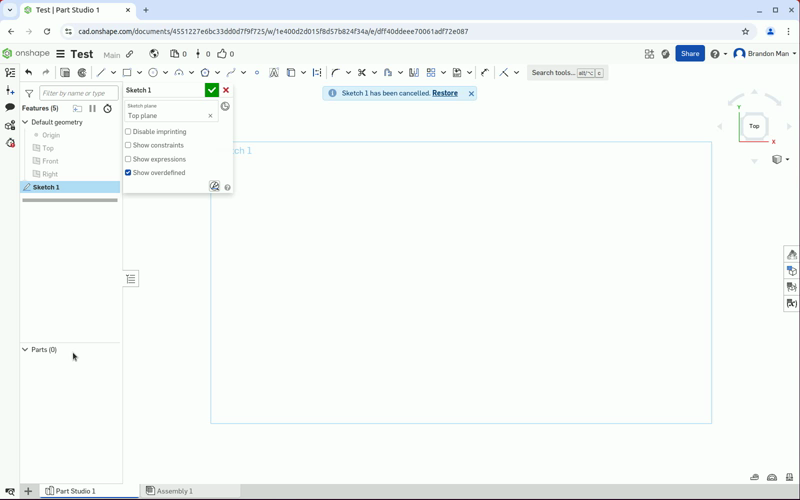
key(y)
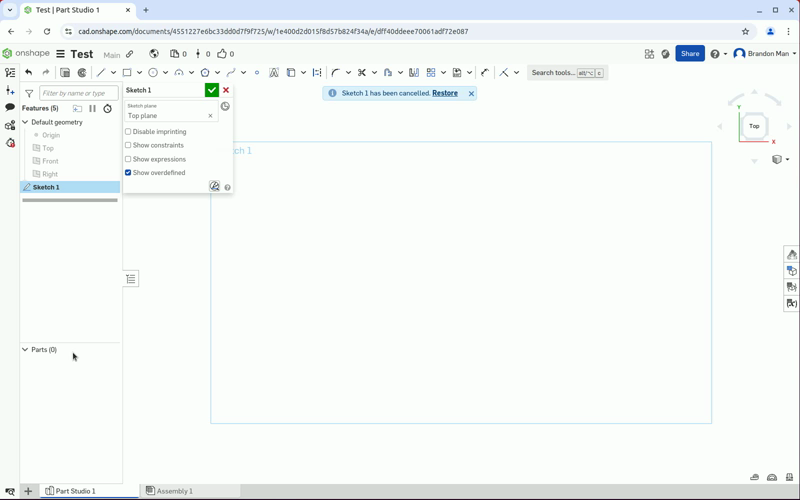
key(l)
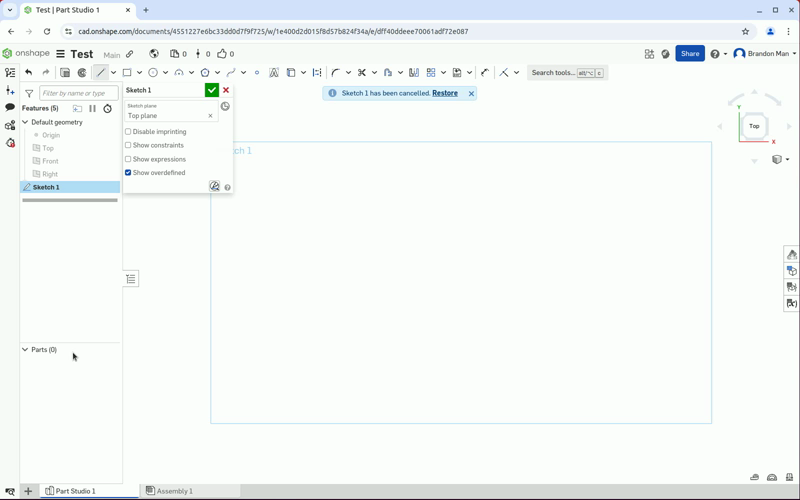
key_down(shift)
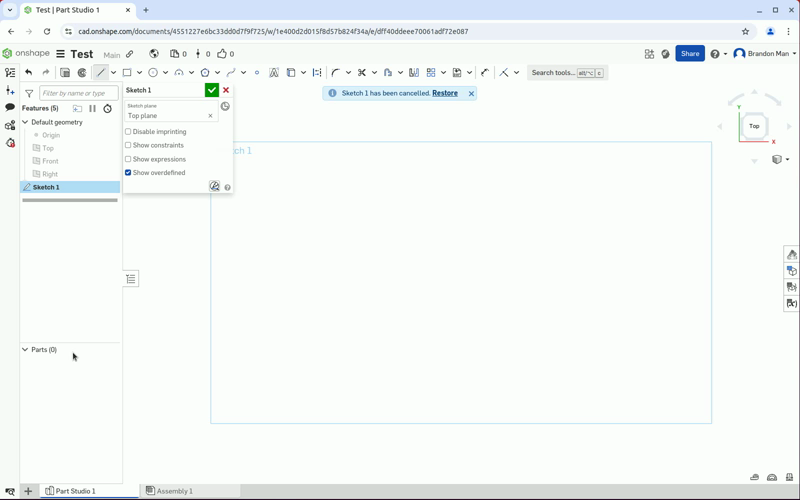
mouse_move(458, 285)
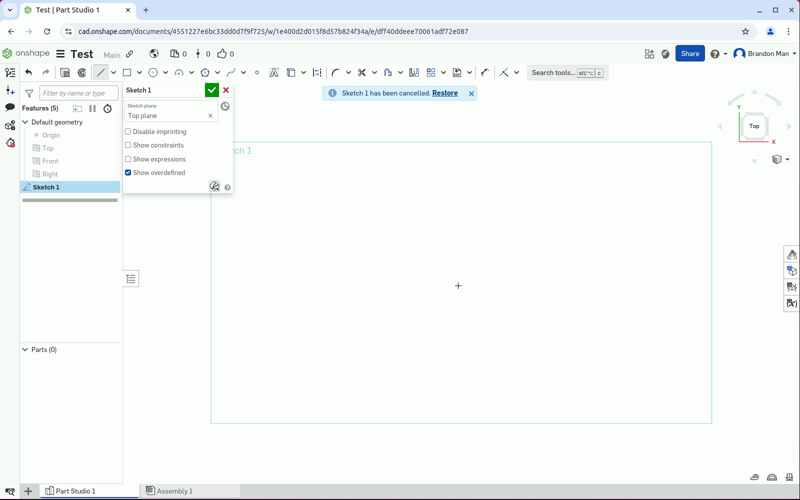
click(458, 285)
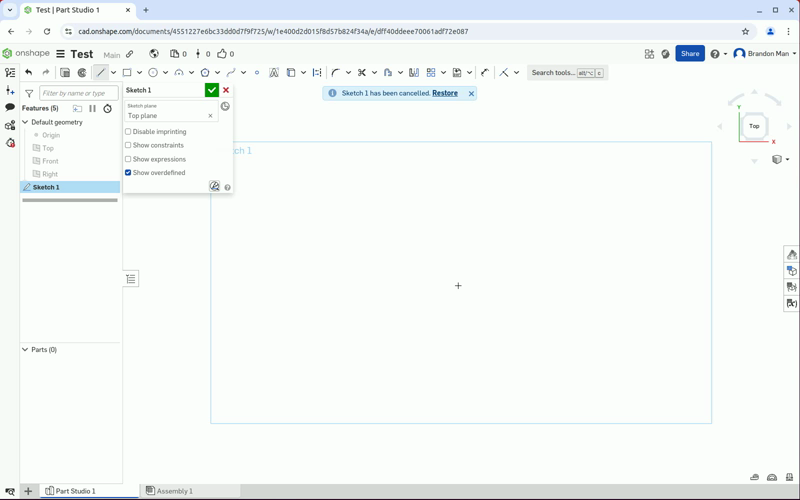
key_up(shift)
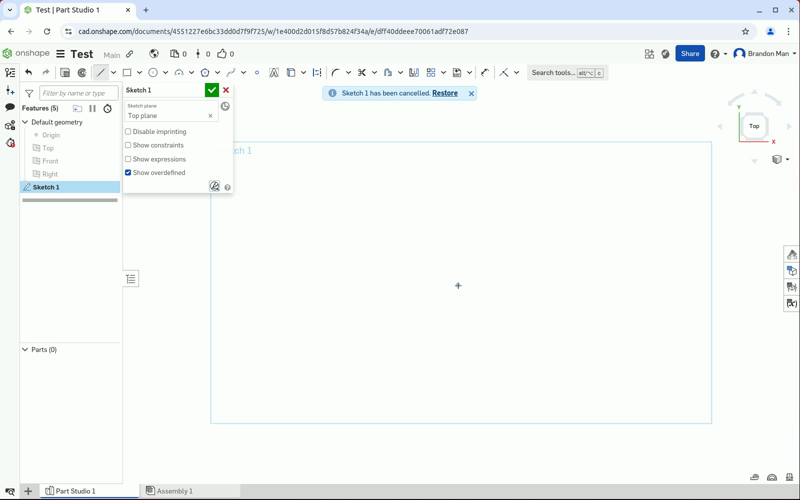
key_down(shift)
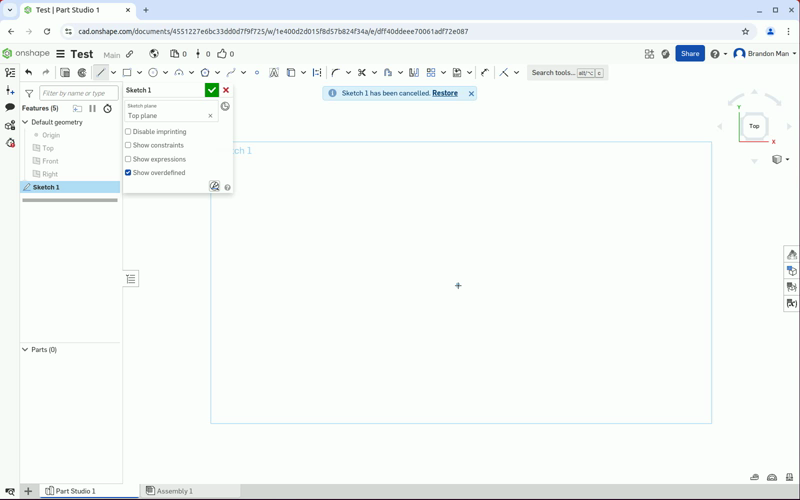
mouse_move(488, 285)
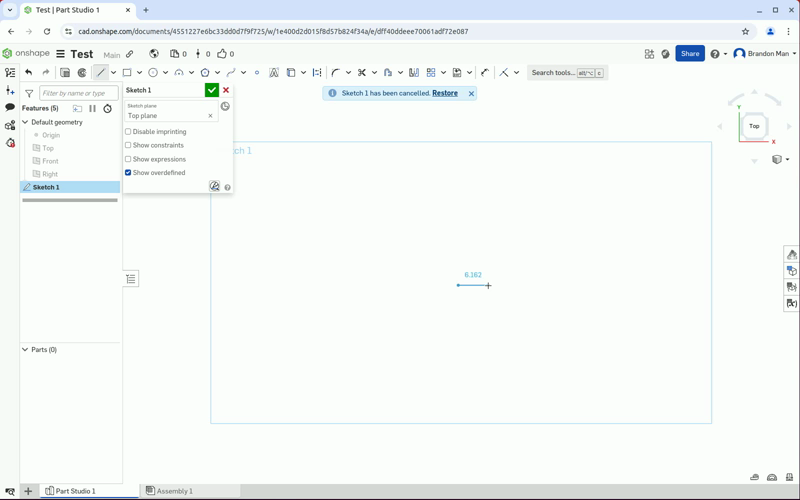
mouse_move(466, 285)
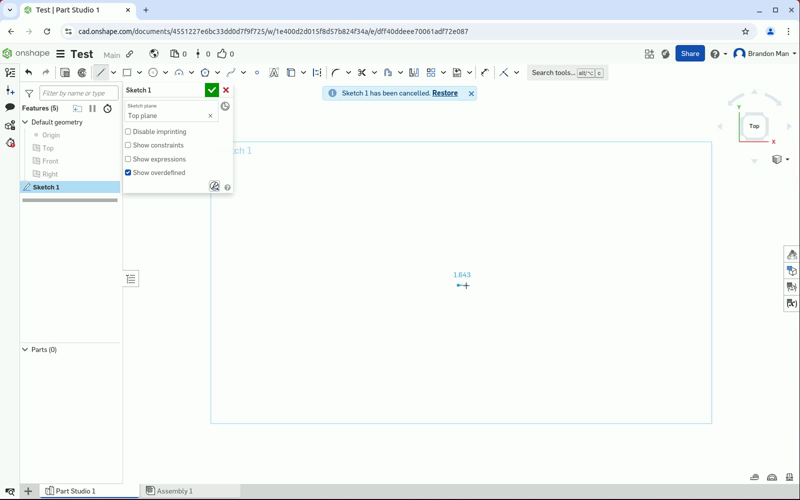
click(466, 285)
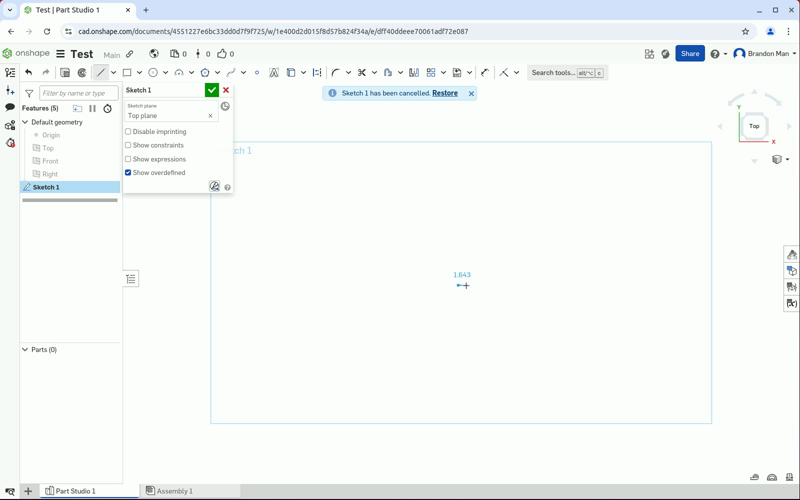
key_up(shift)
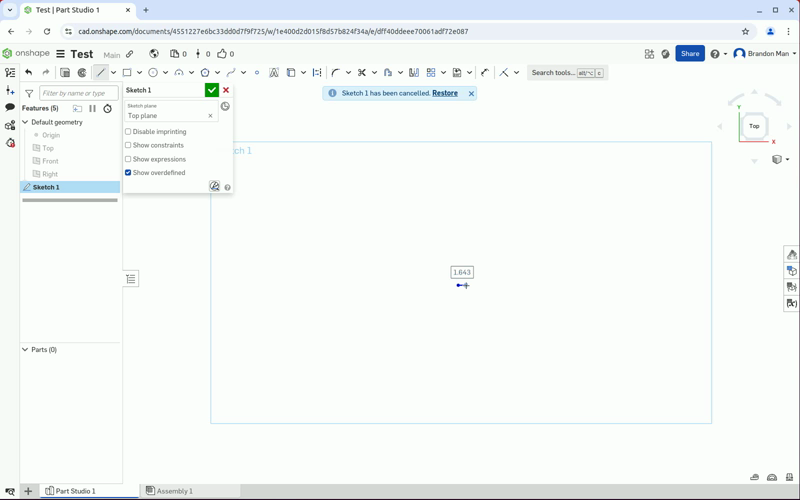
key_down(shift)
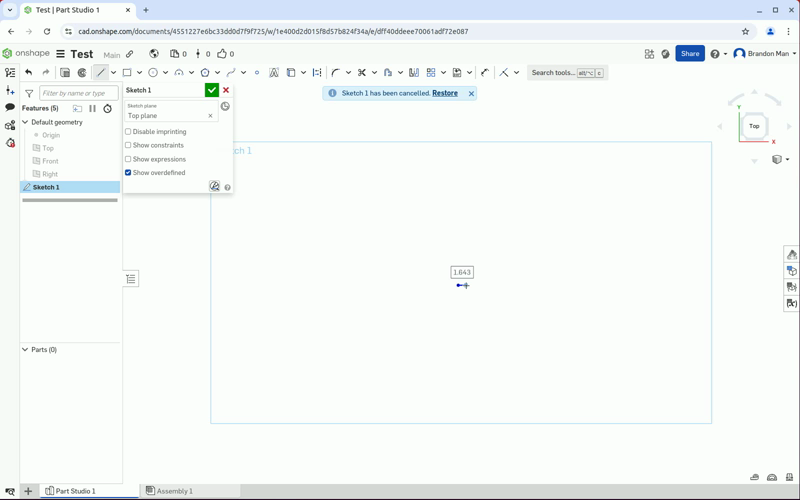
mouse_move(496, 285)
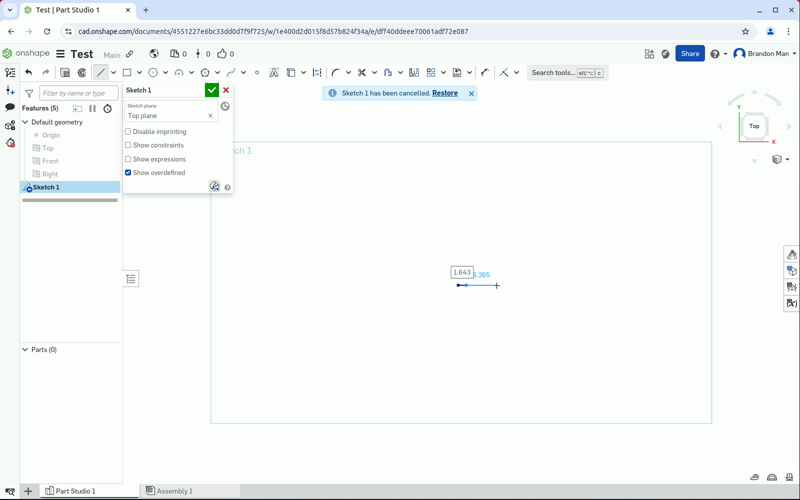
mouse_move(466, 277)
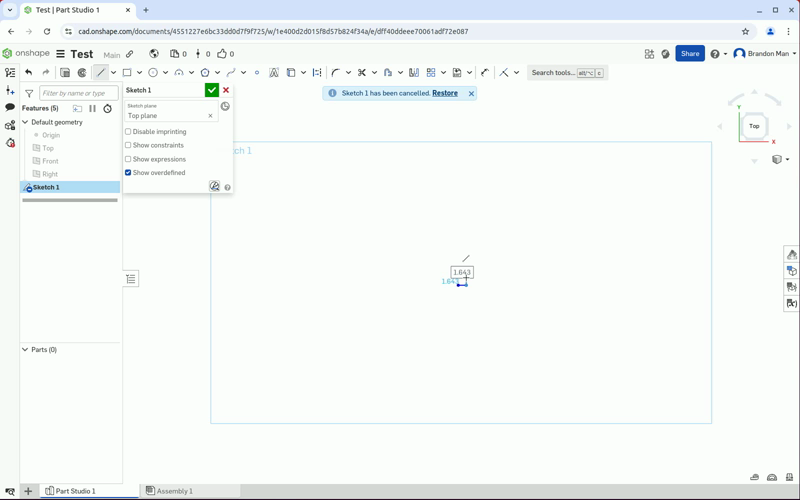
click(466, 277)
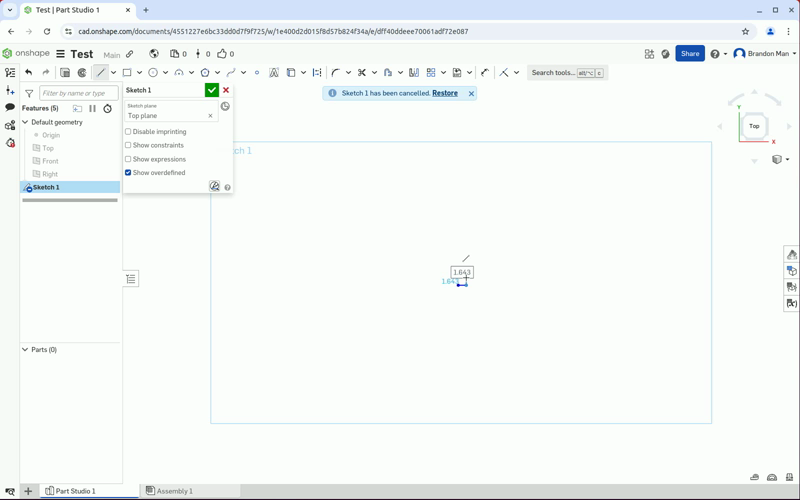
key_up(shift)
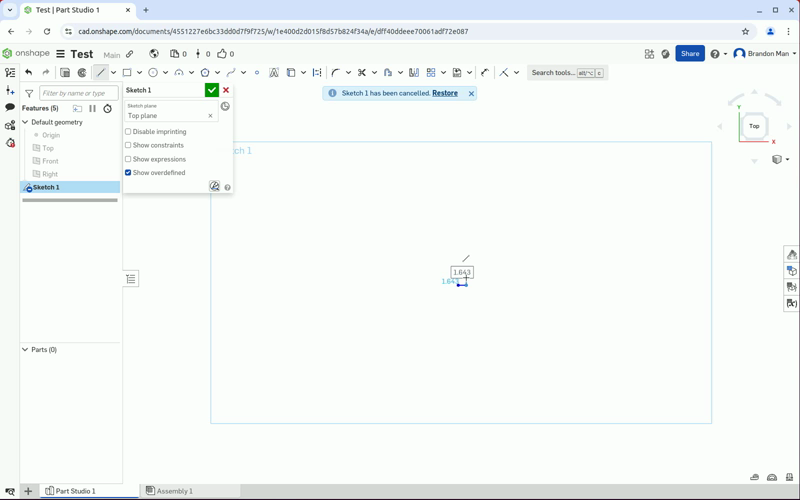
key_down(shift)
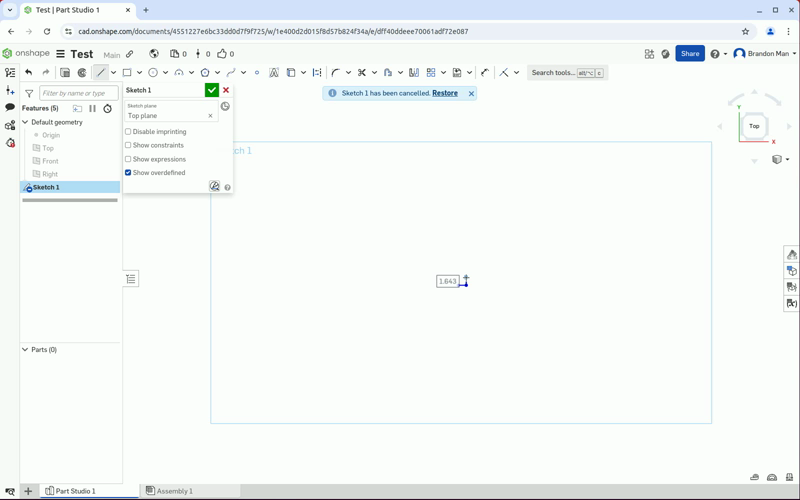
mouse_move(496, 277)
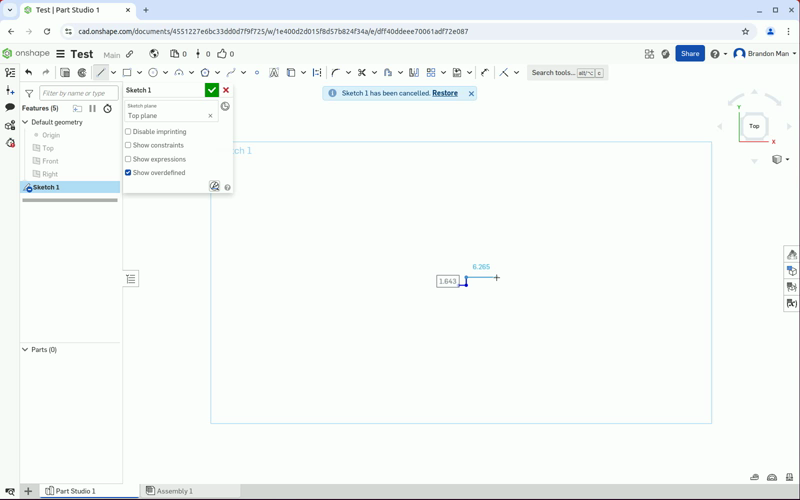
mouse_move(458, 277)
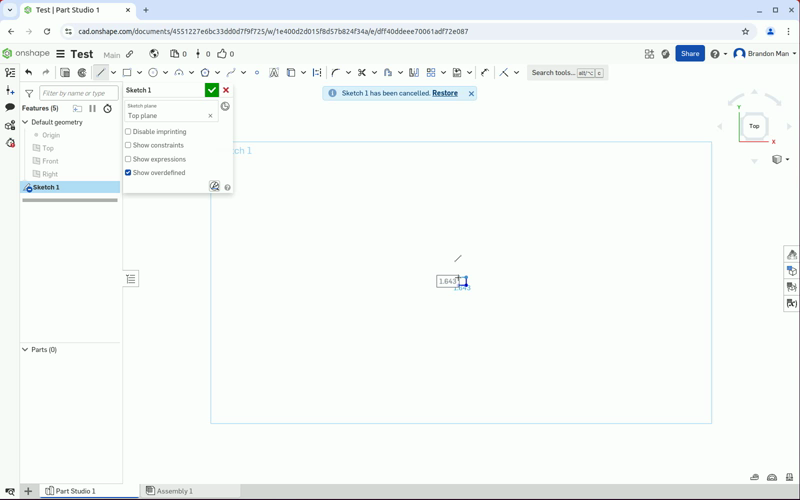
click(458, 277)
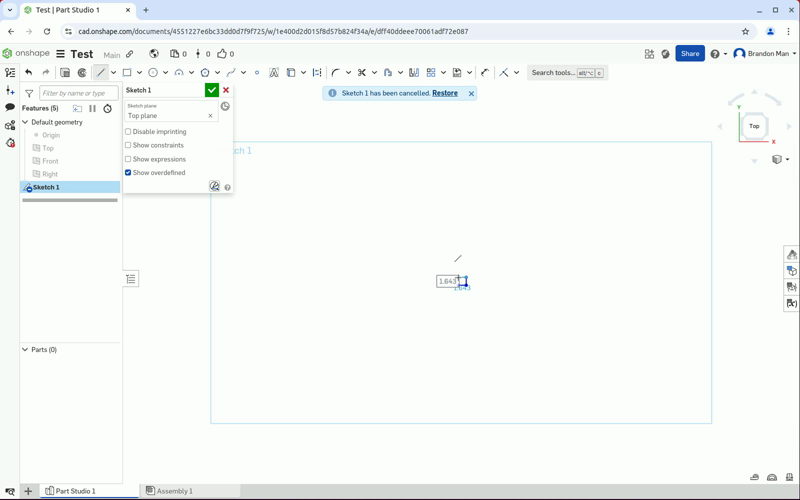
key_up(shift)
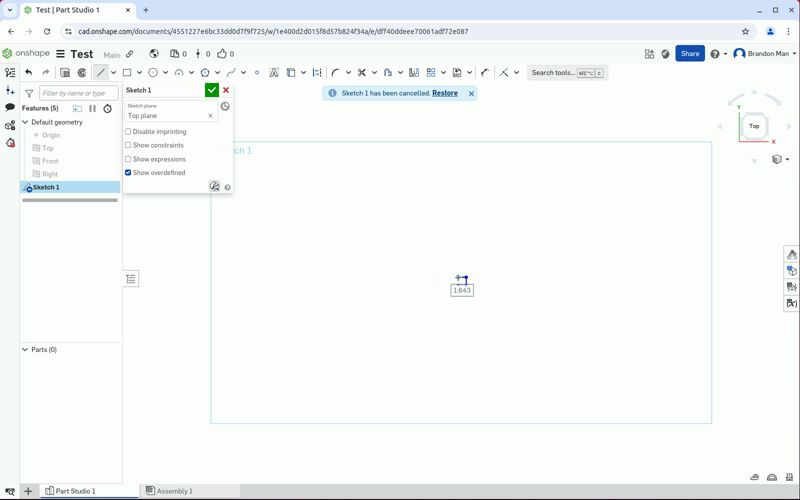
mouse_move(488, 277)
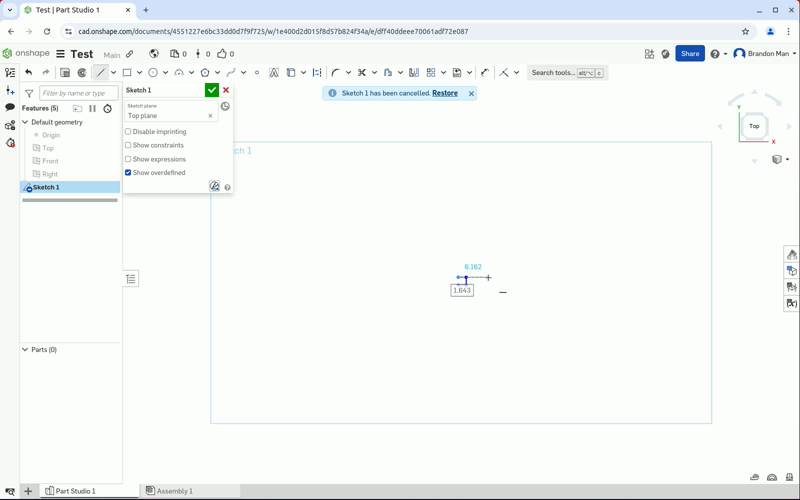
key_down(shift)
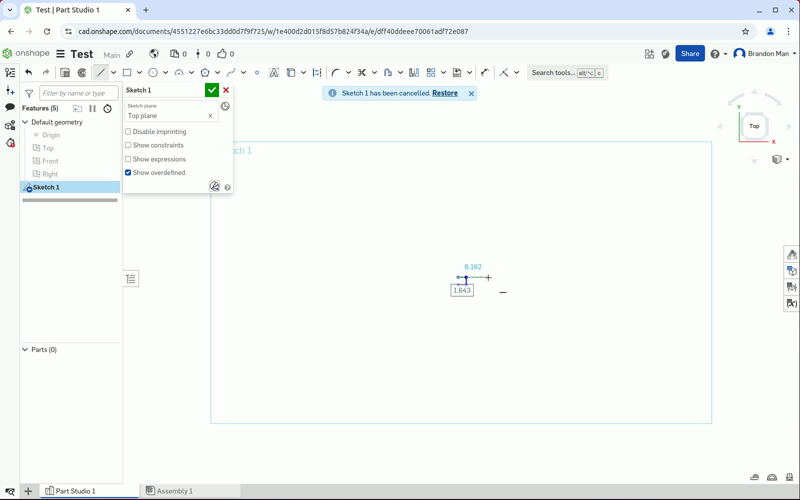
mouse_move(458, 285)
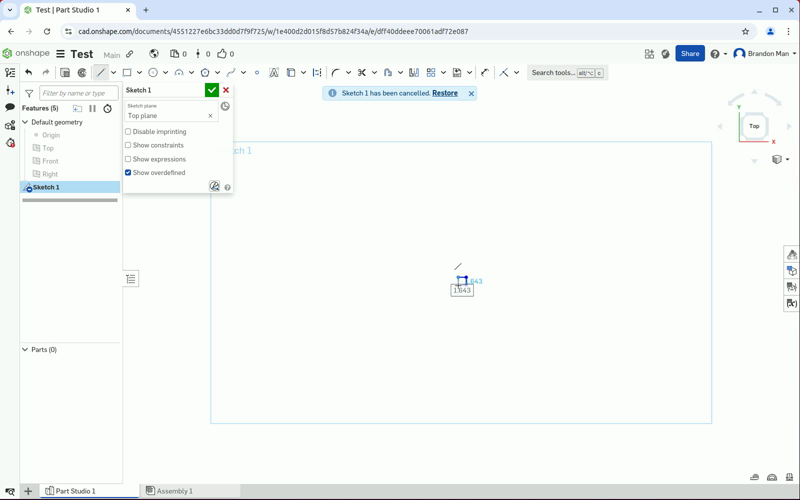
key_up(shift)
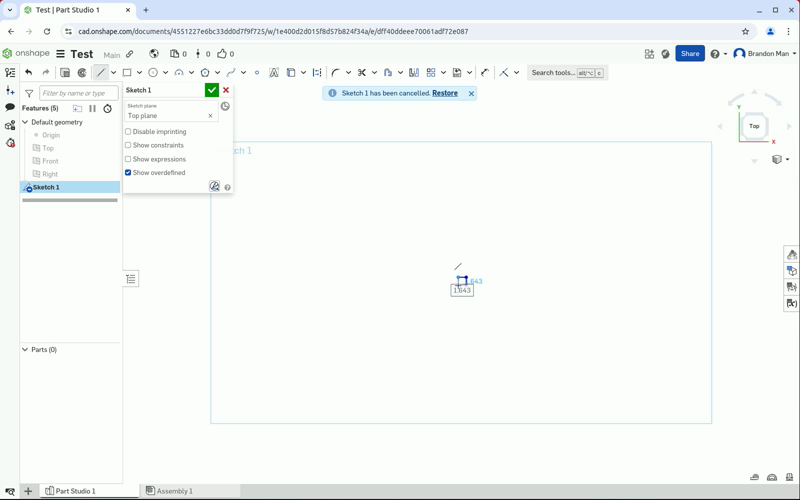
click(458, 285)
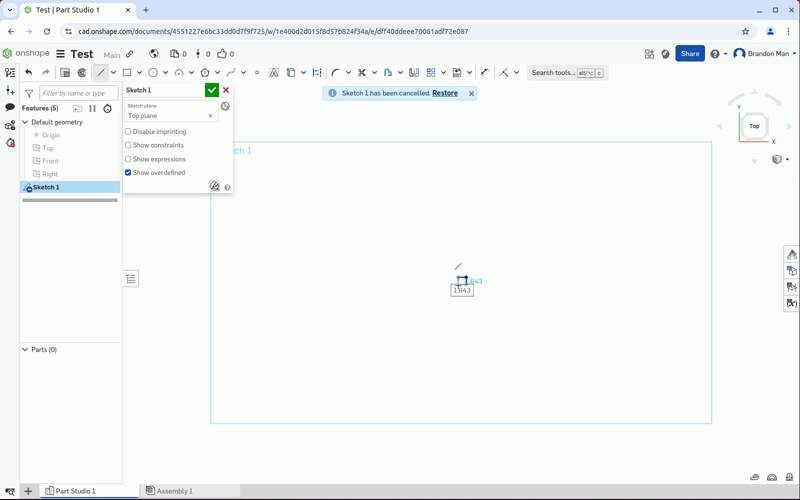
key(esc)
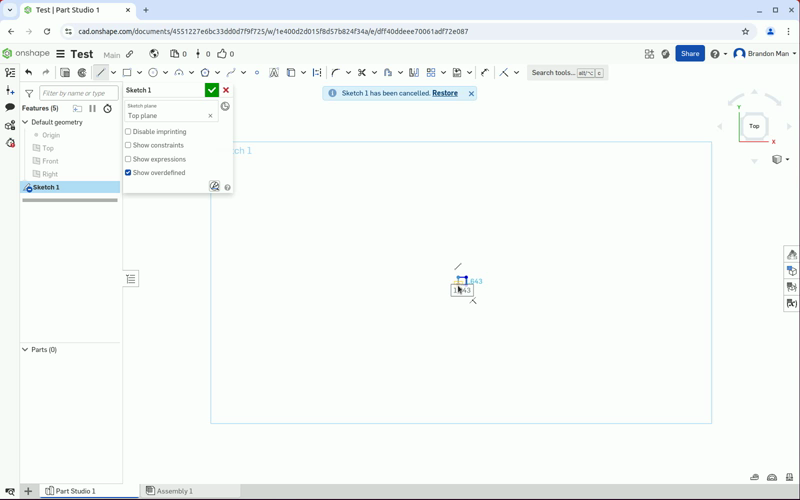
mouse_move(462, 277)
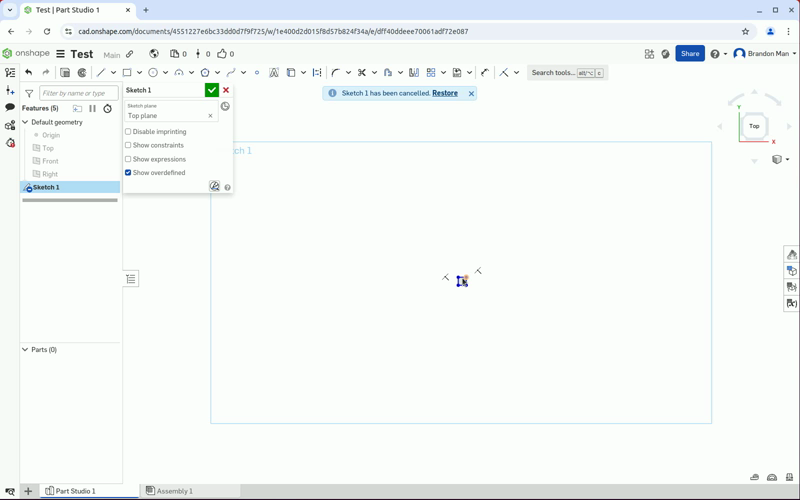
scroll(6)
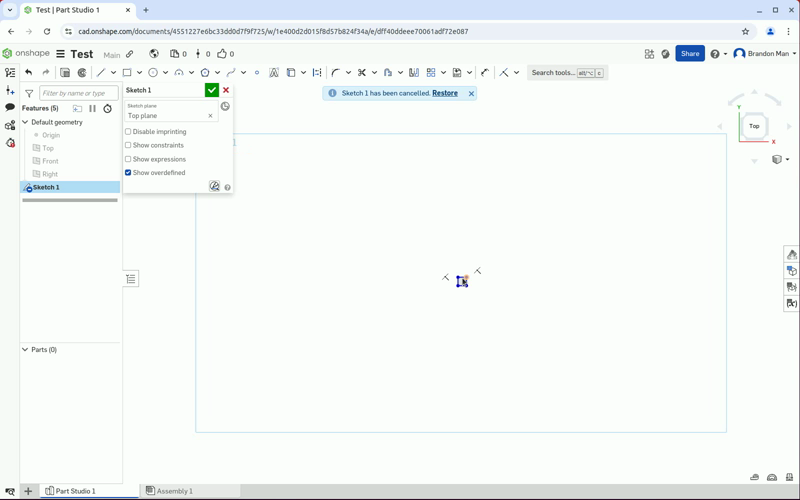
scroll(6)
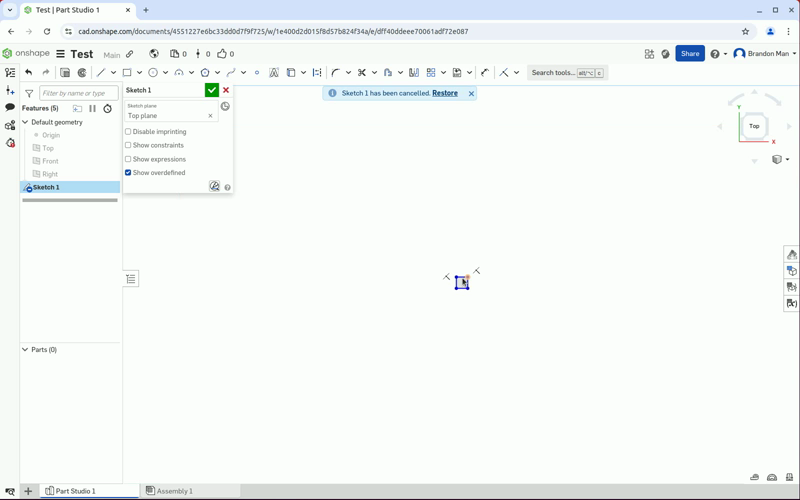
scroll(6)
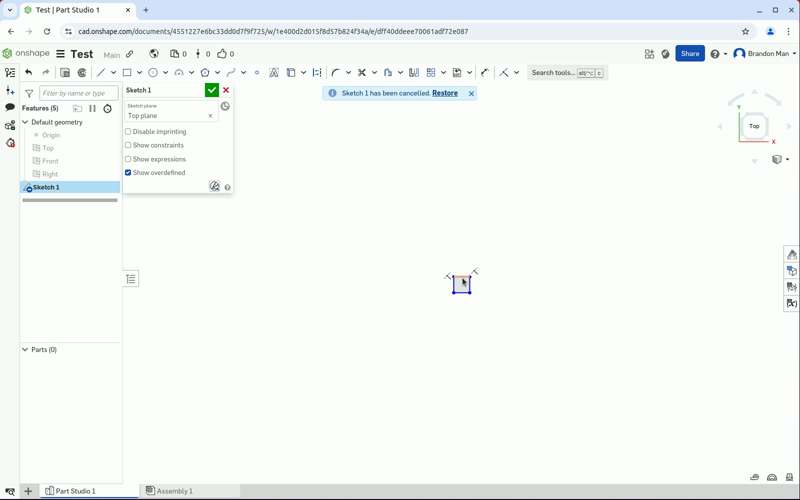
scroll(6)
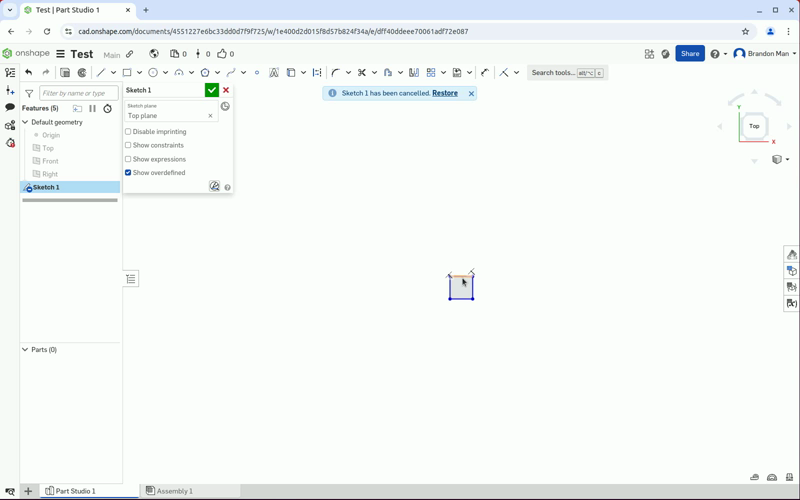
scroll(6)
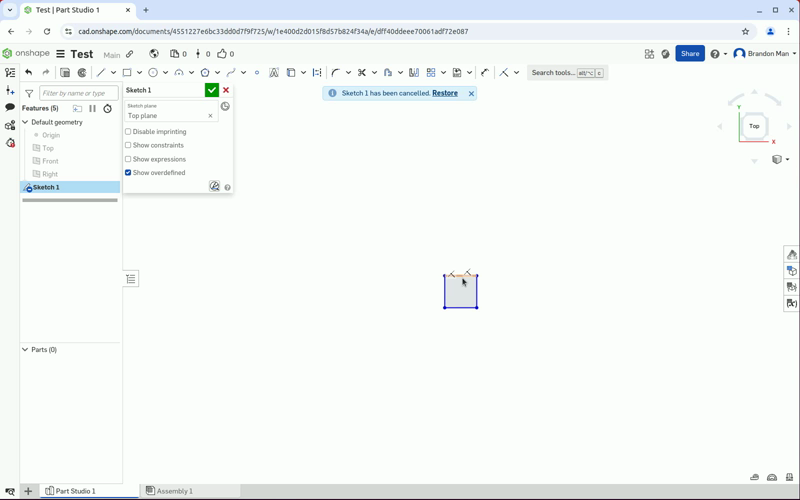
scroll(6)
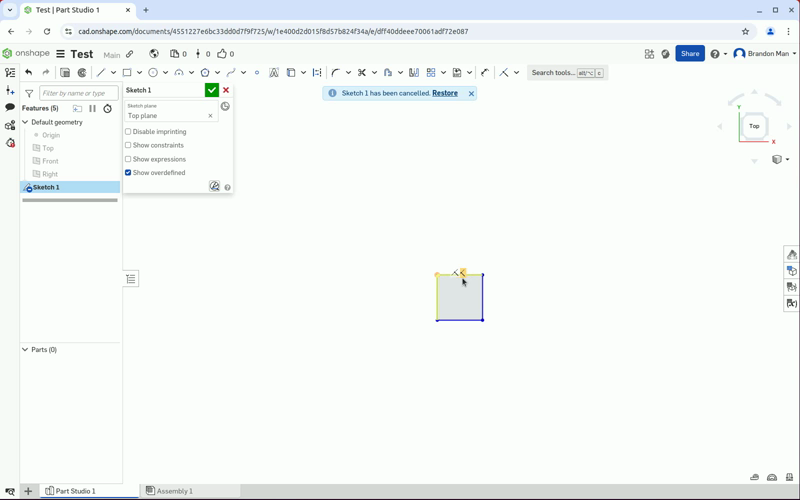
scroll(6)
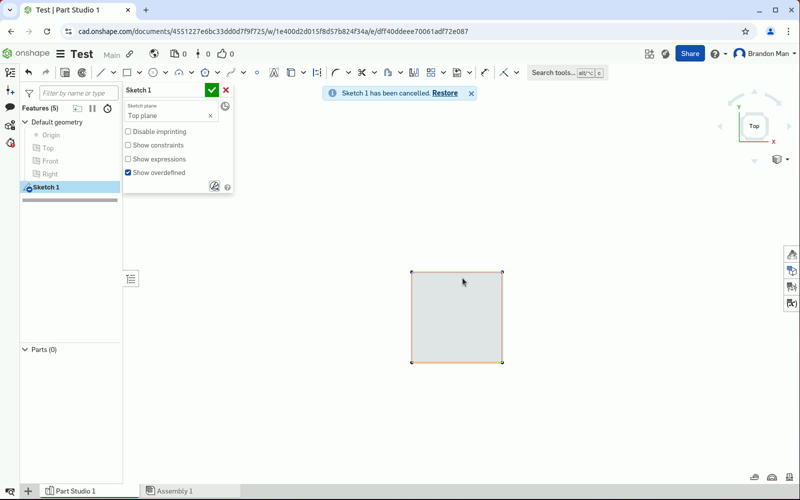
click(462, 277)
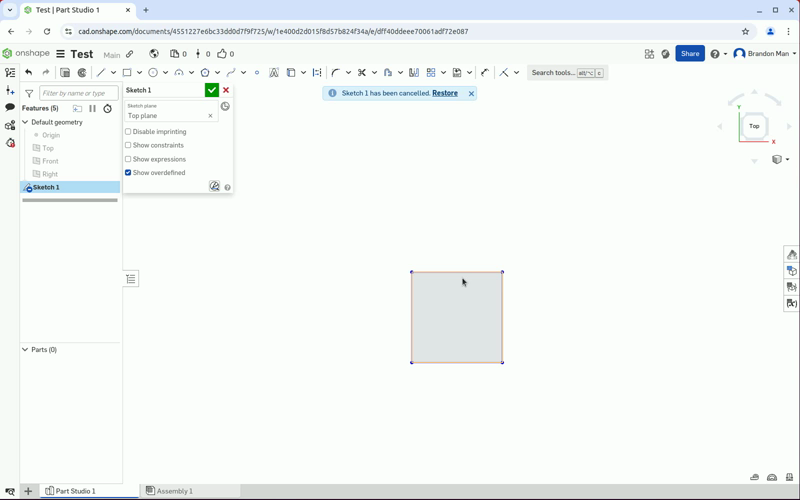
scroll(-6)
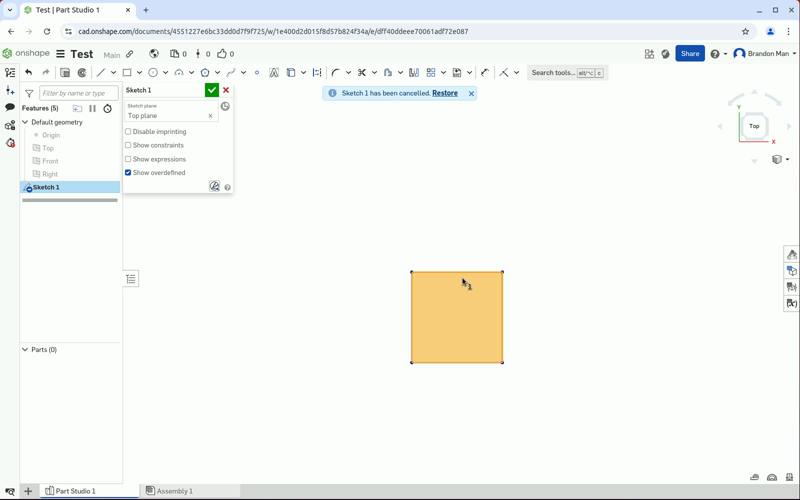
scroll(-6)
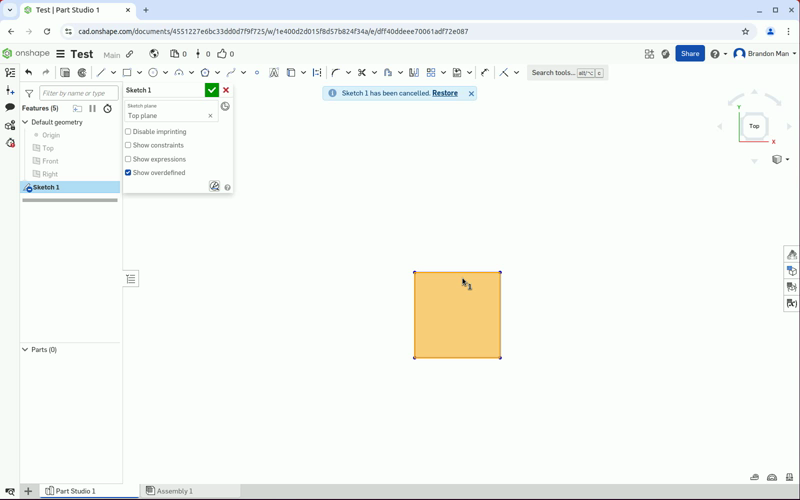
scroll(-6)
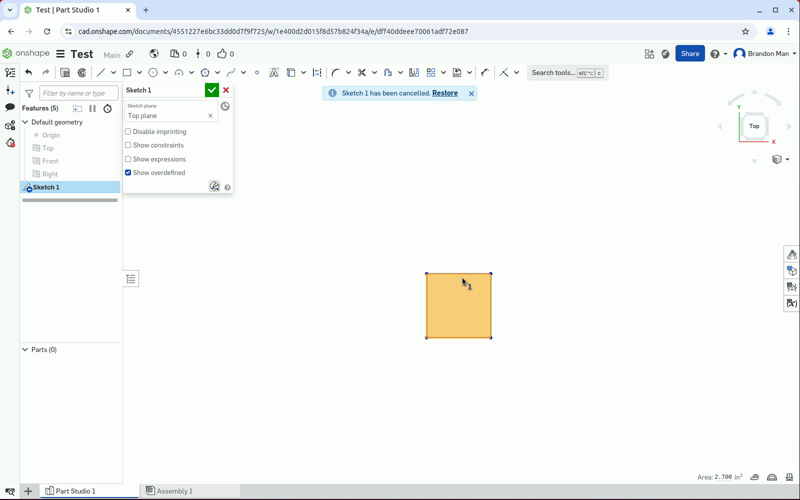
scroll(-6)
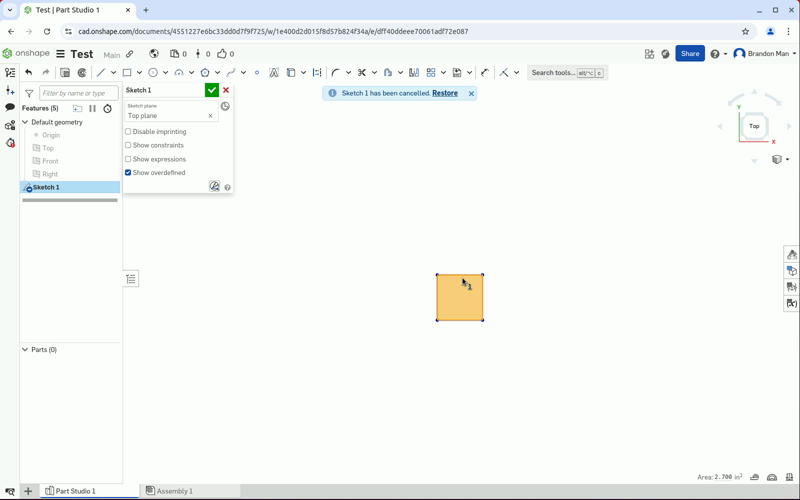
scroll(-6)
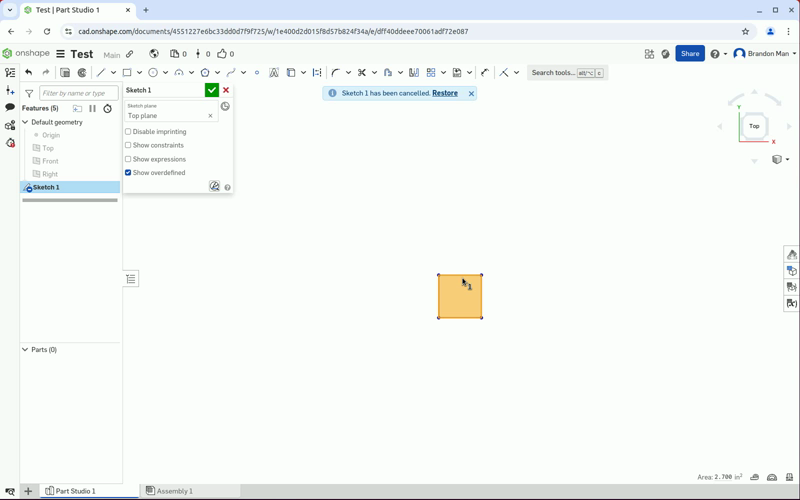
scroll(-6)
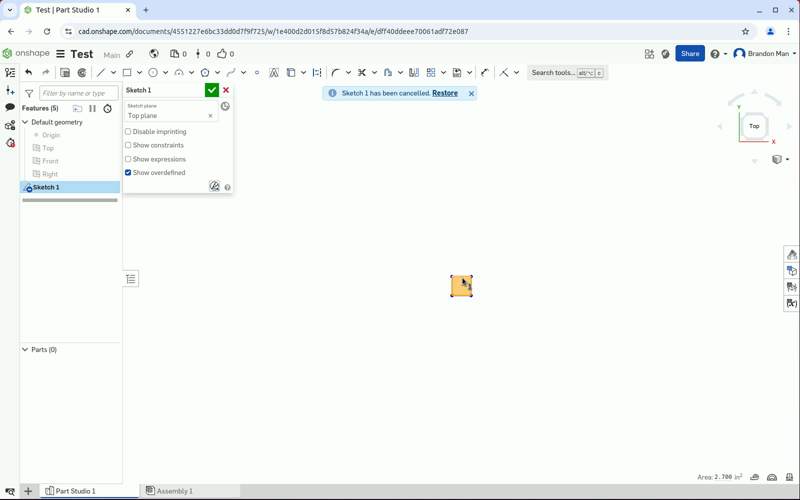
scroll(-6)
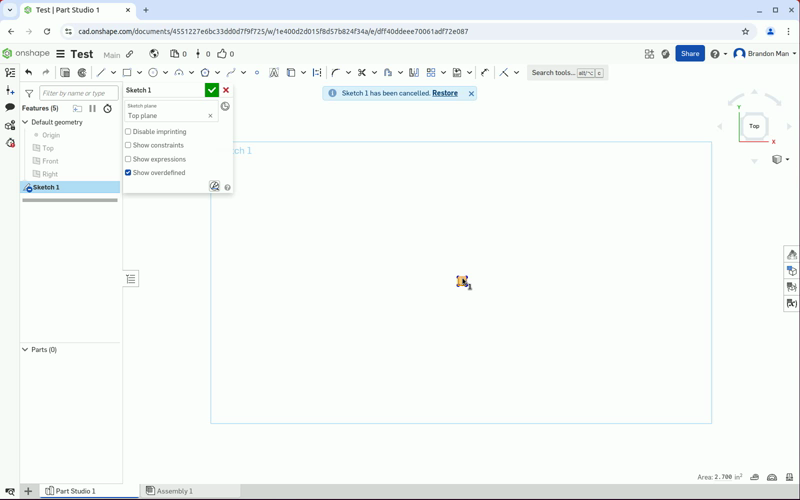
mouse_move(73, 352)
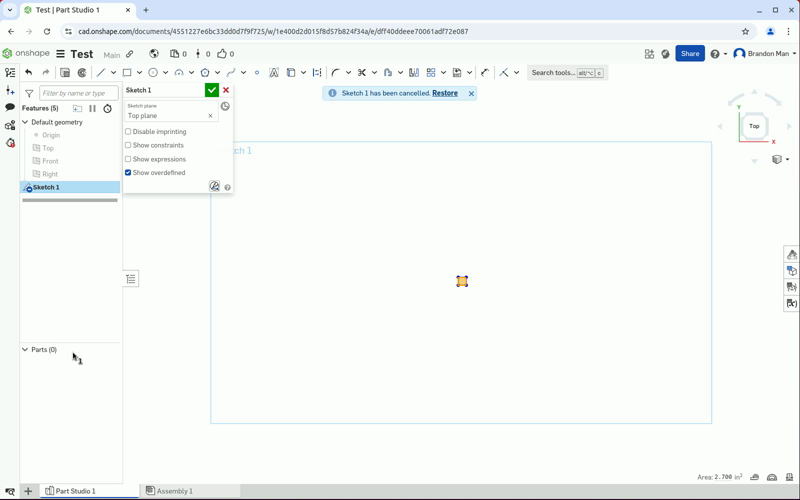
key(shift+y)
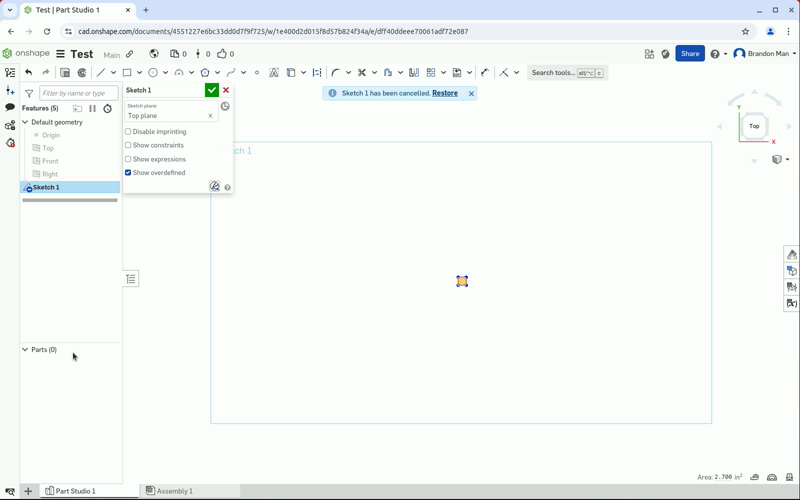
key(shift+e)
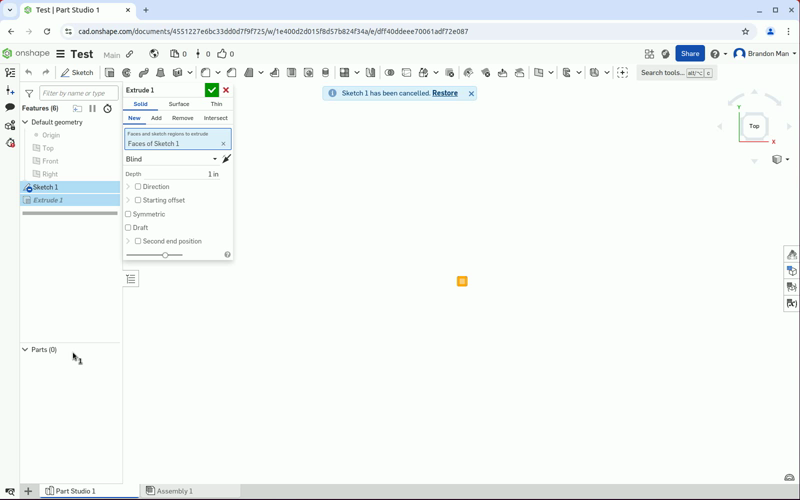
mouse_move(143, 106)
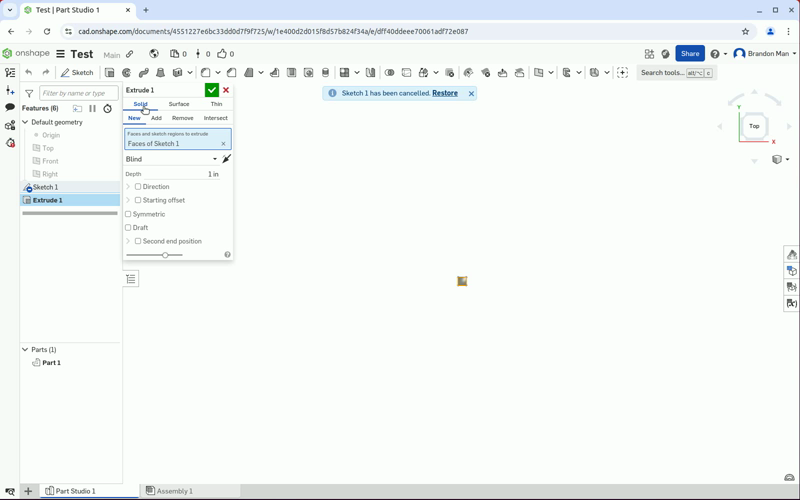
click(143, 106)
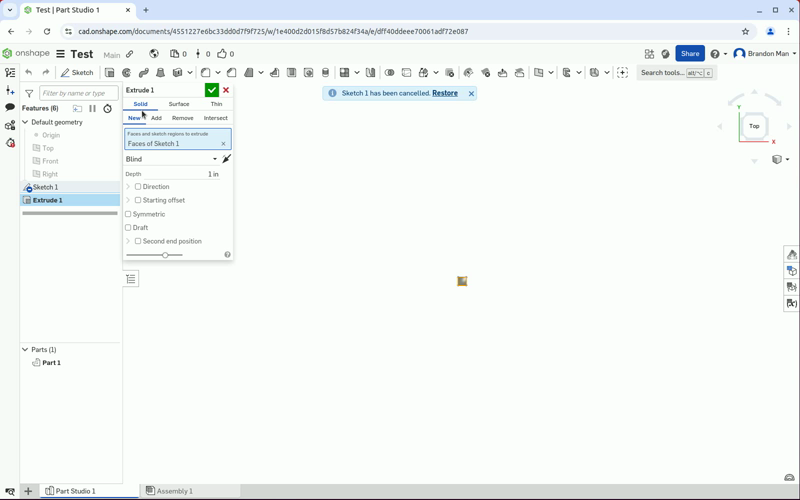
mouse_move(137, 120)
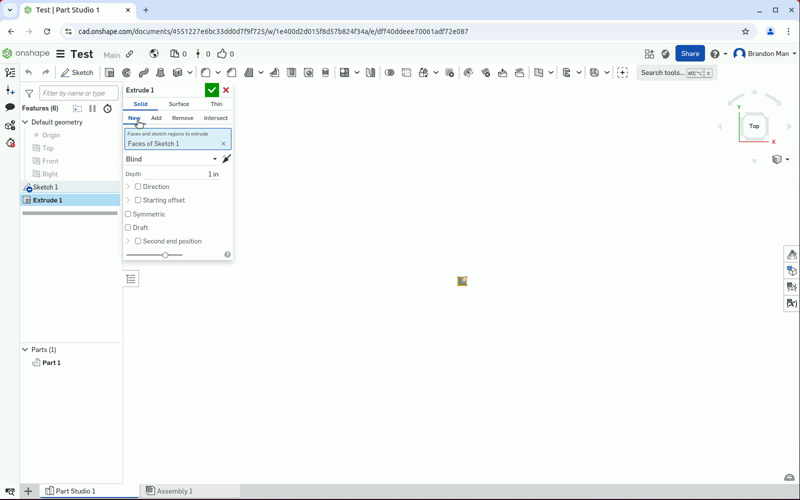
click(137, 120)
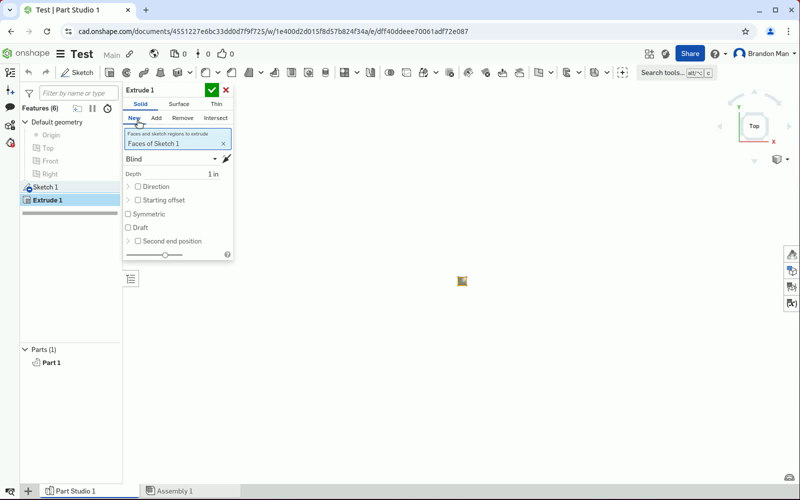
key(tab, 4)
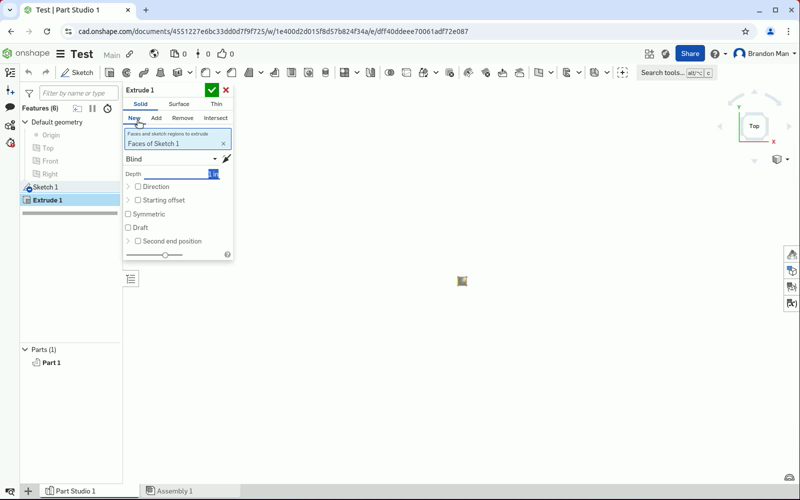
text(23.108)
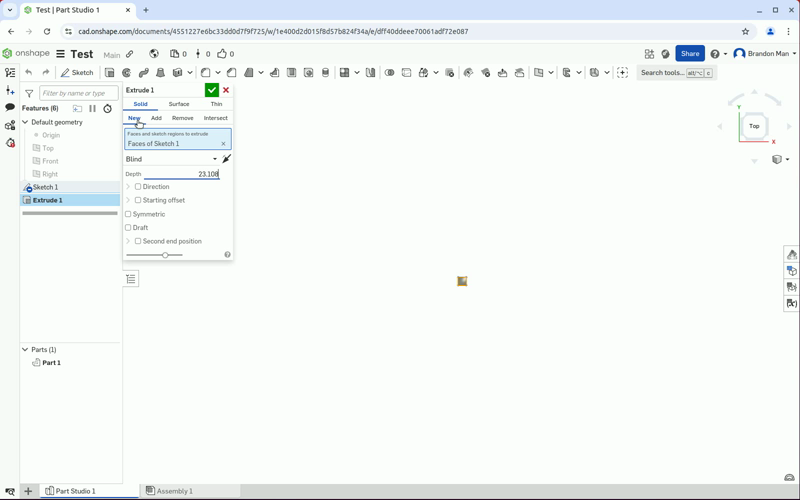
key(enter)
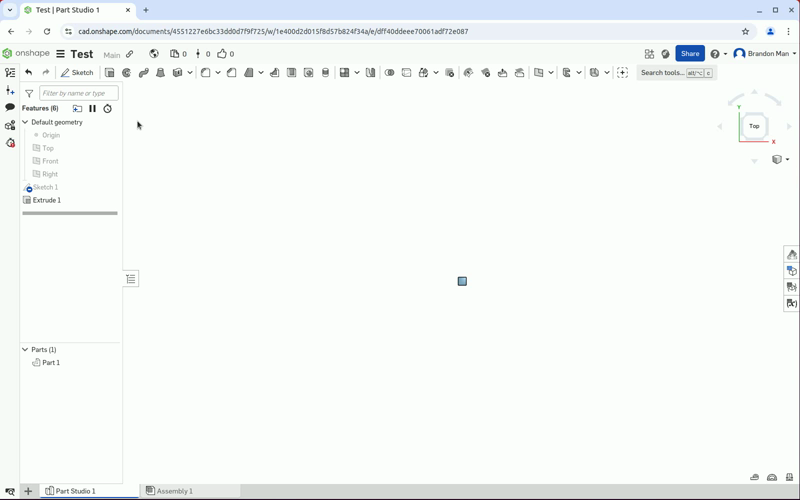
key(shift+h)
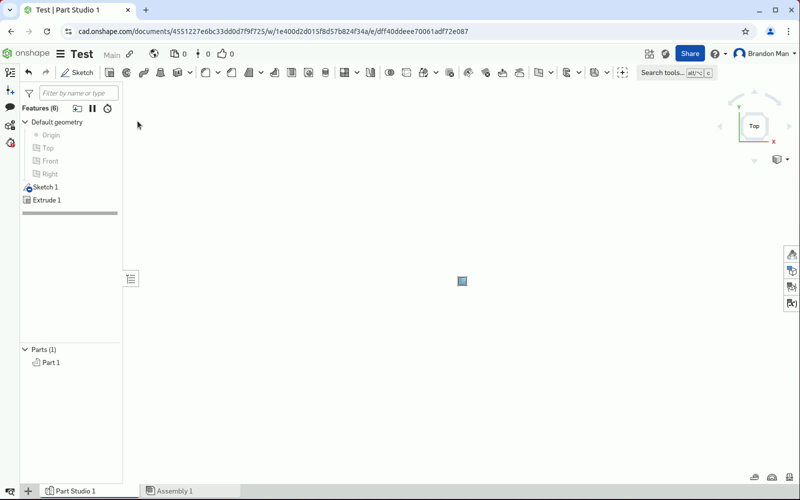
key(shift+h)
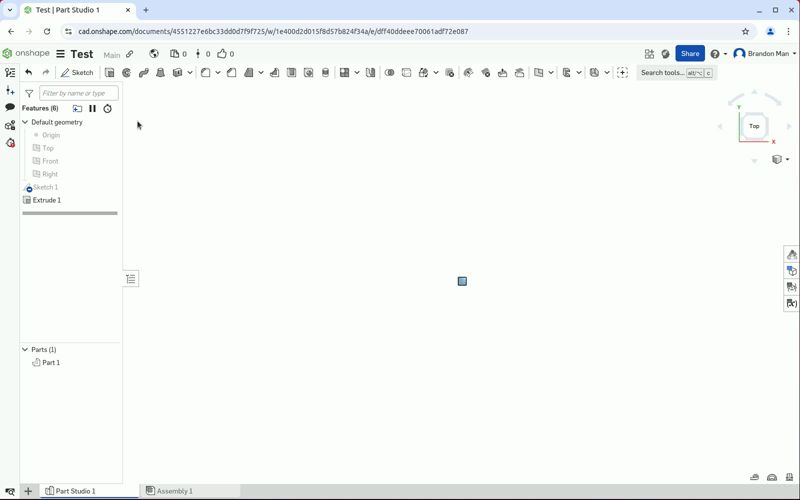
mouse_move(73, 189)
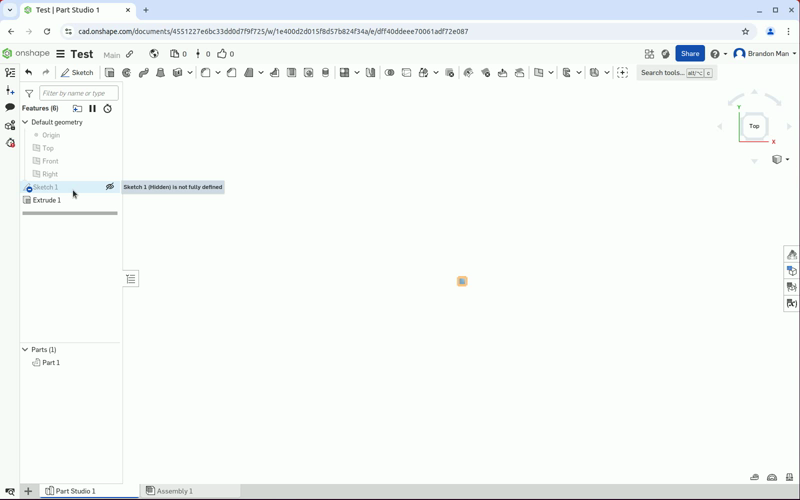
click(73, 189)
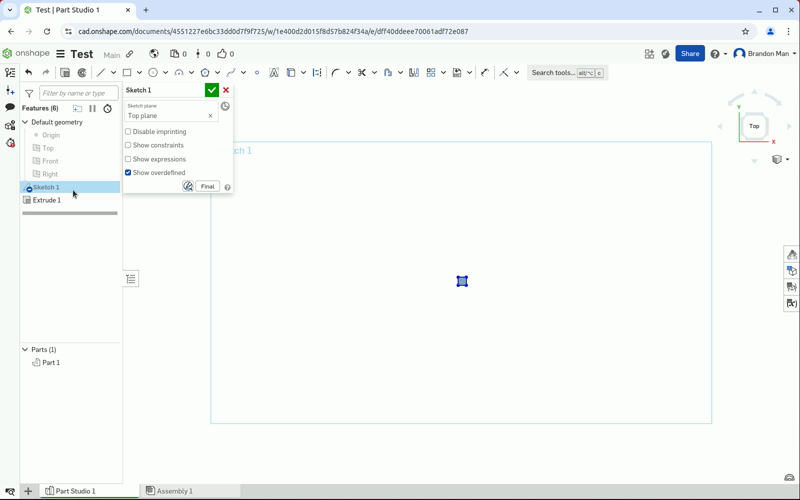
mouse_move(229, 92)
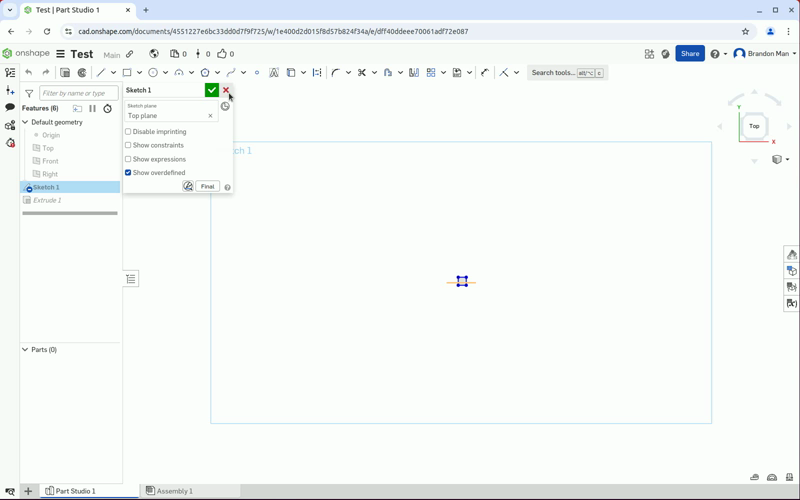
click(229, 92)
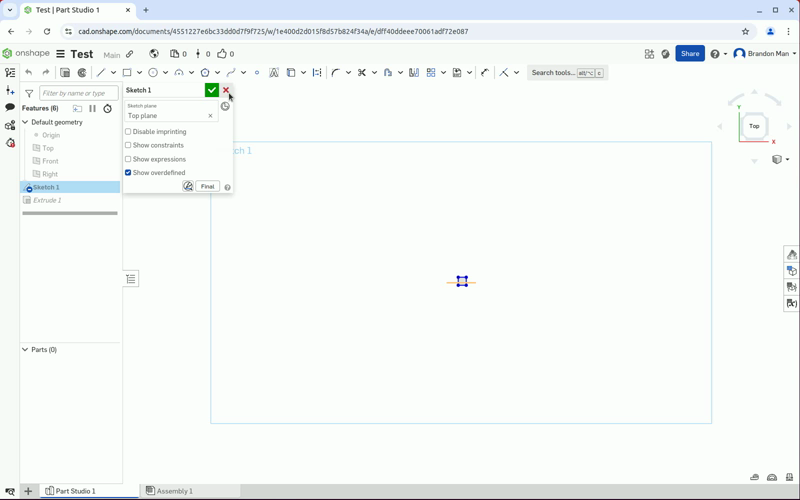
key(shift+s)
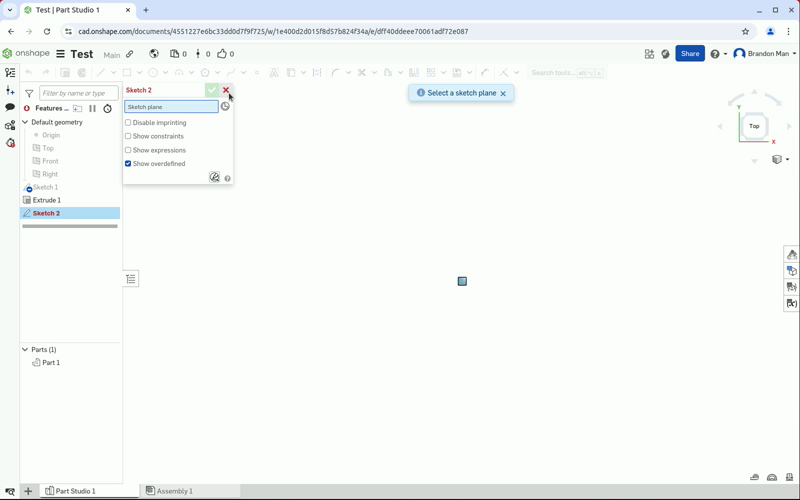
mouse_move(73, 150)
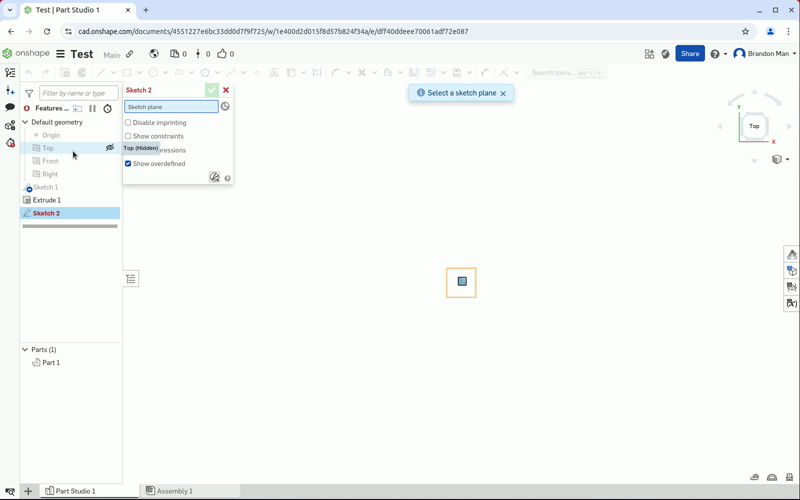
click(73, 150)
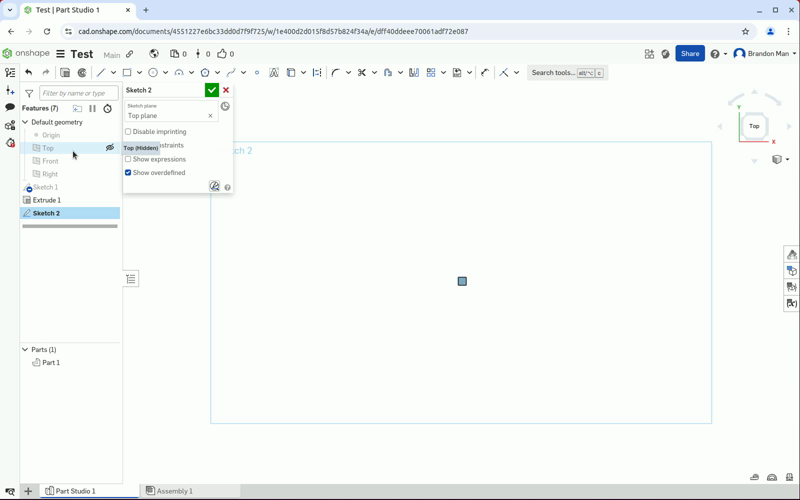
mouse_move(73, 352)
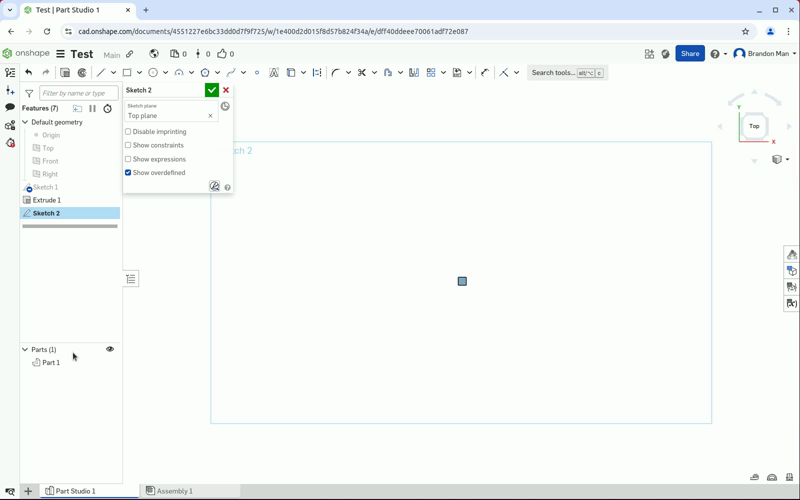
key(y)
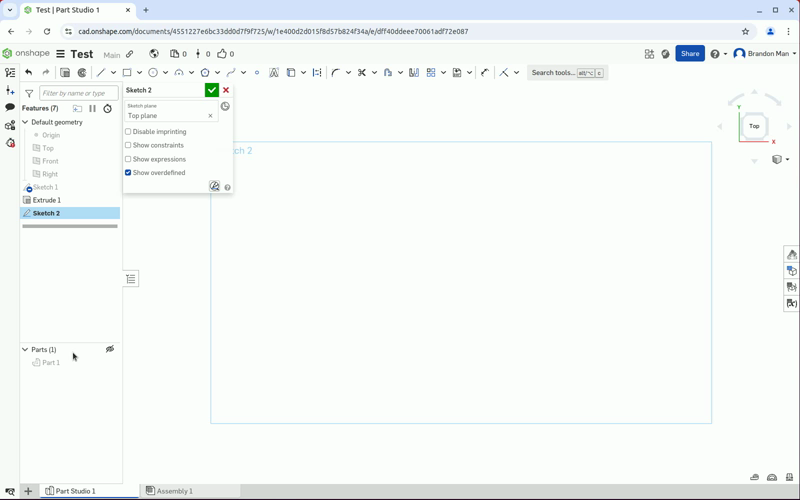
key(l)
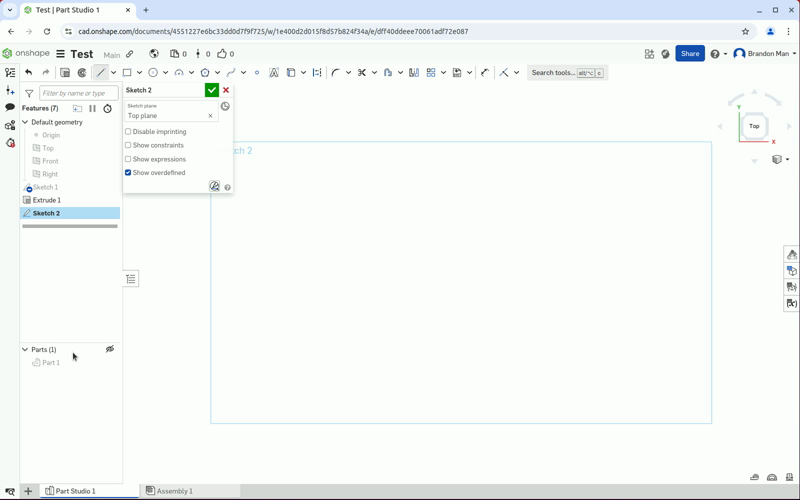
key_down(shift)
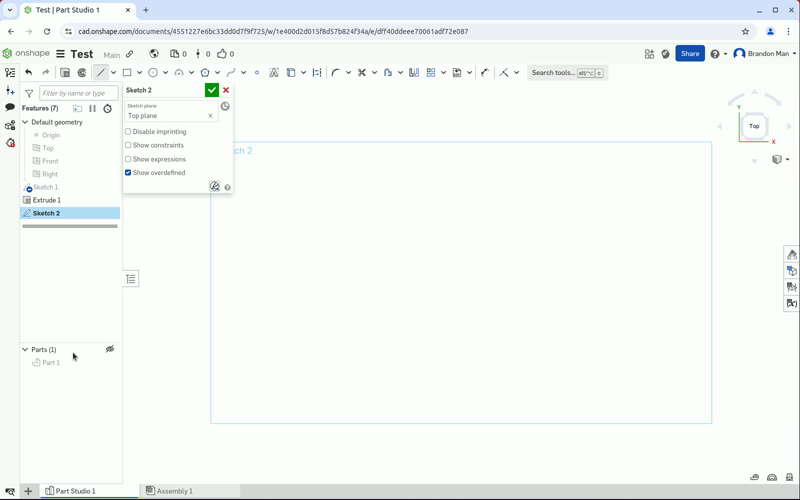
mouse_move(458, 285)
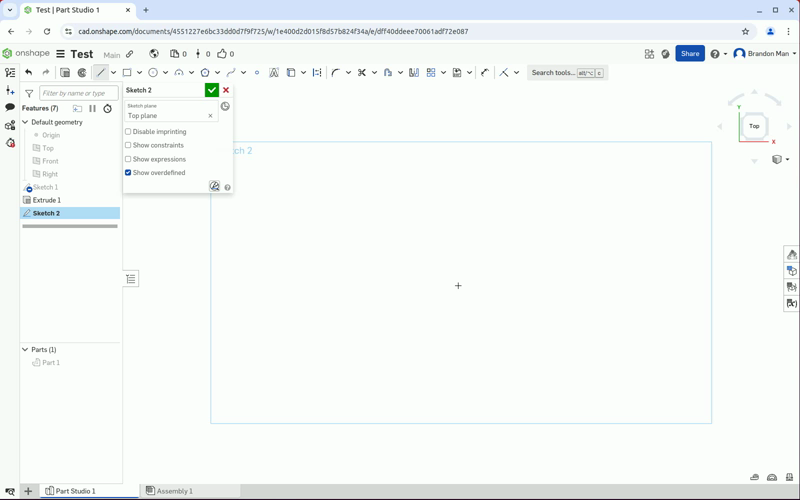
click(458, 285)
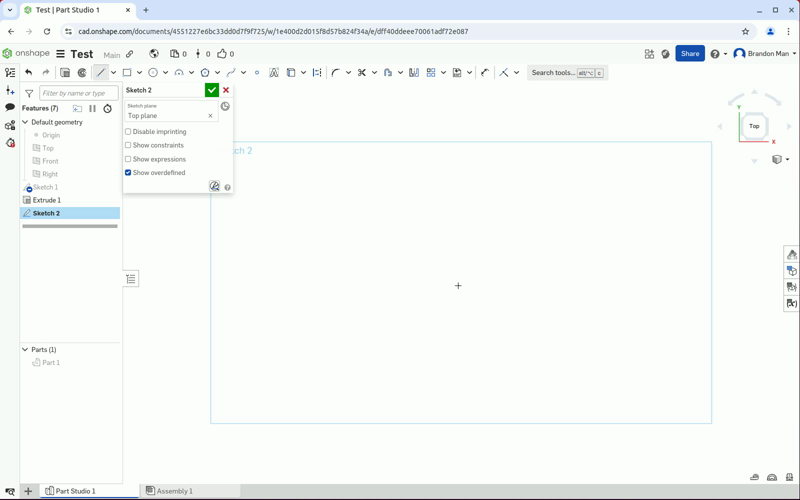
key_up(shift)
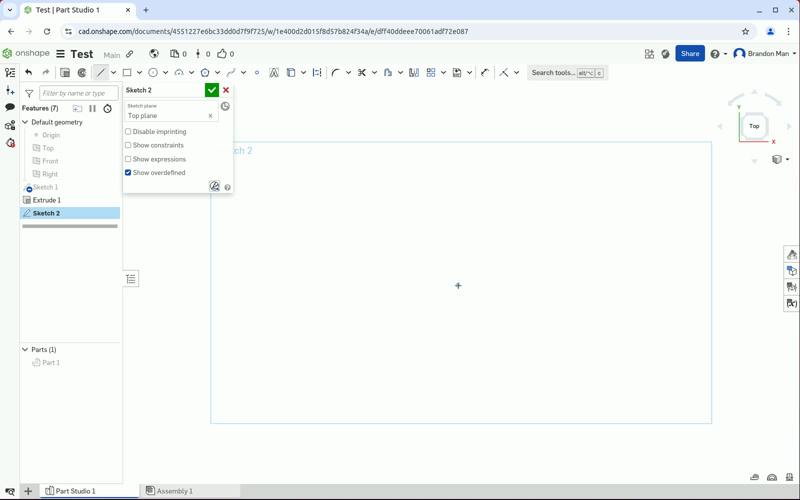
key_down(shift)
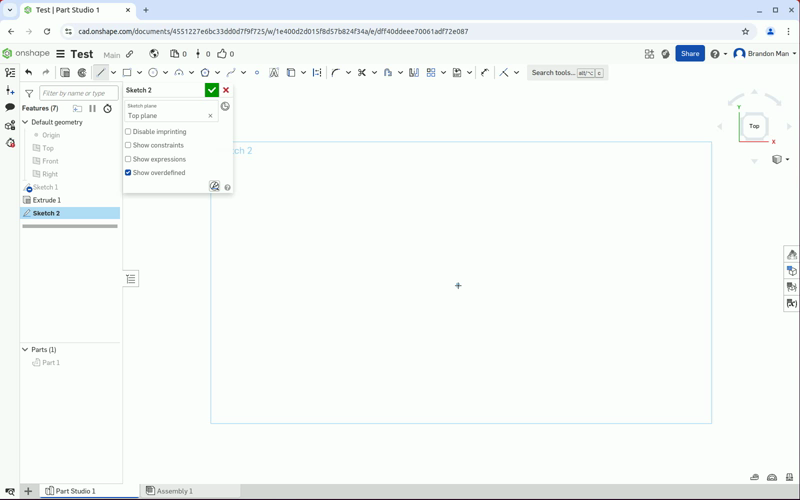
mouse_move(488, 285)
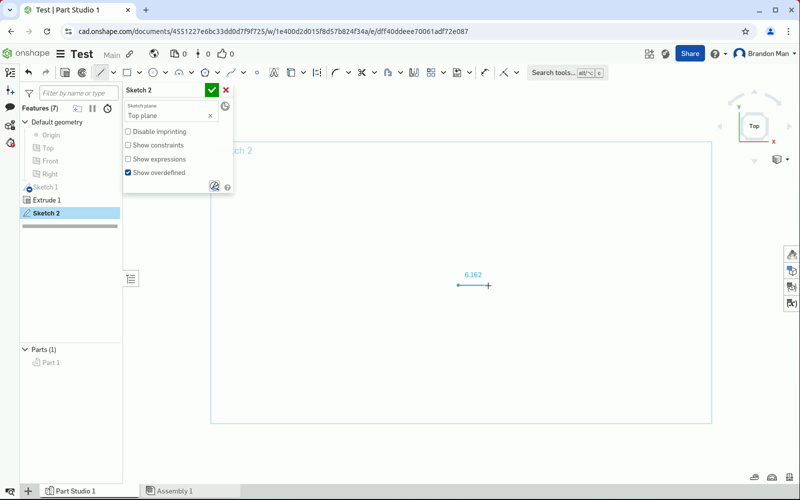
mouse_move(466, 285)
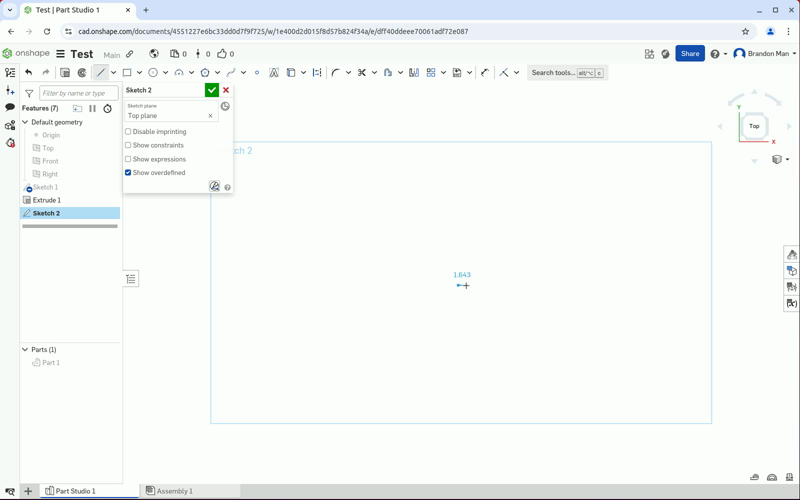
click(466, 285)
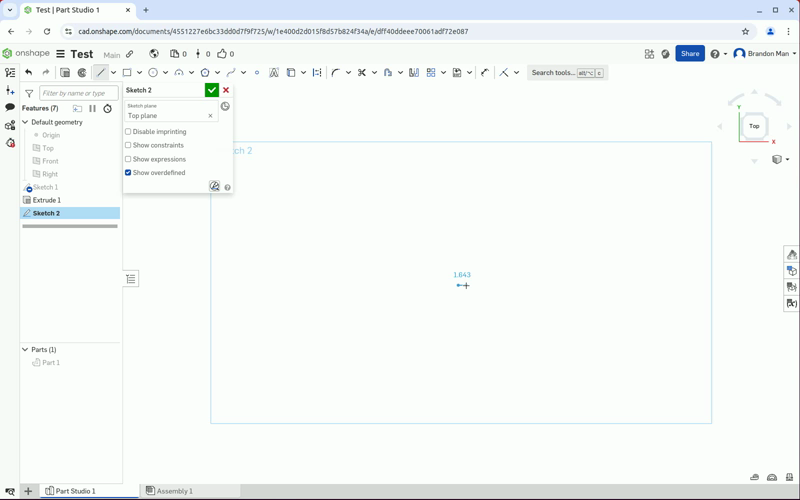
key_up(shift)
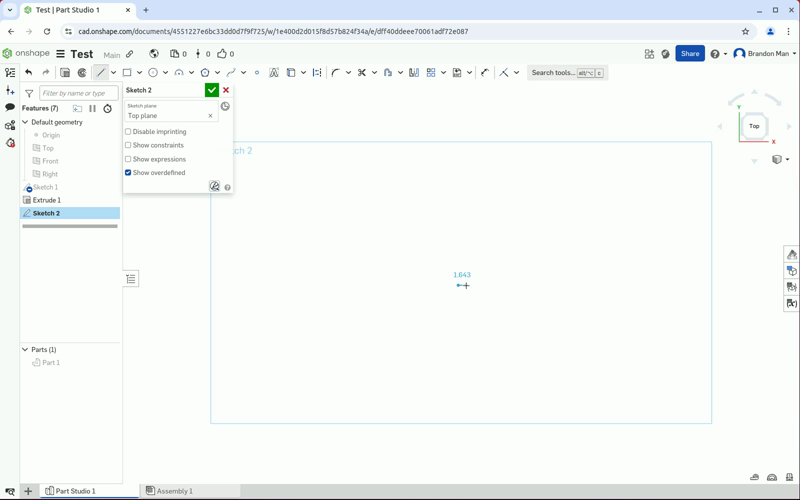
key_down(shift)
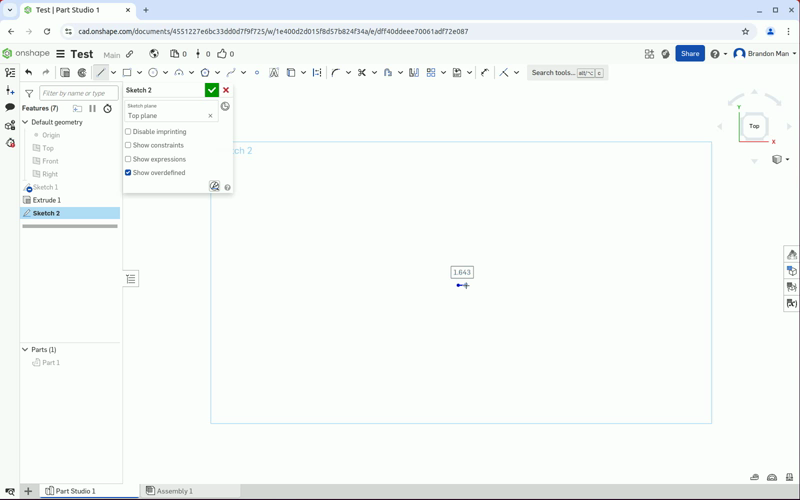
mouse_move(496, 285)
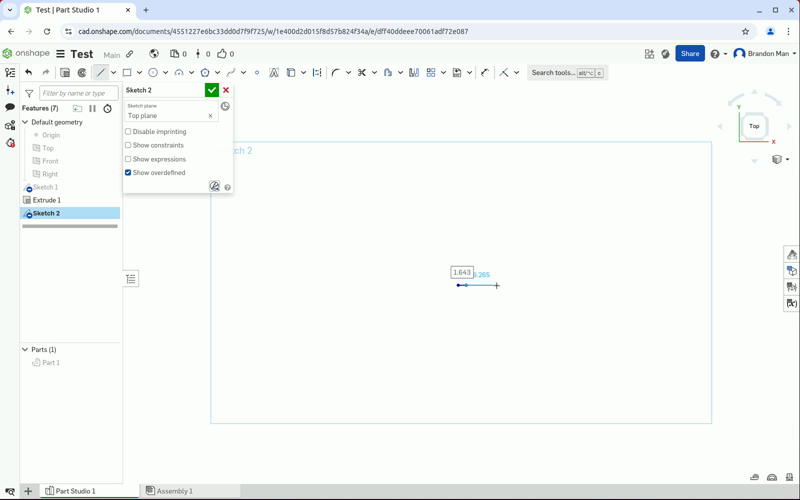
mouse_move(466, 277)
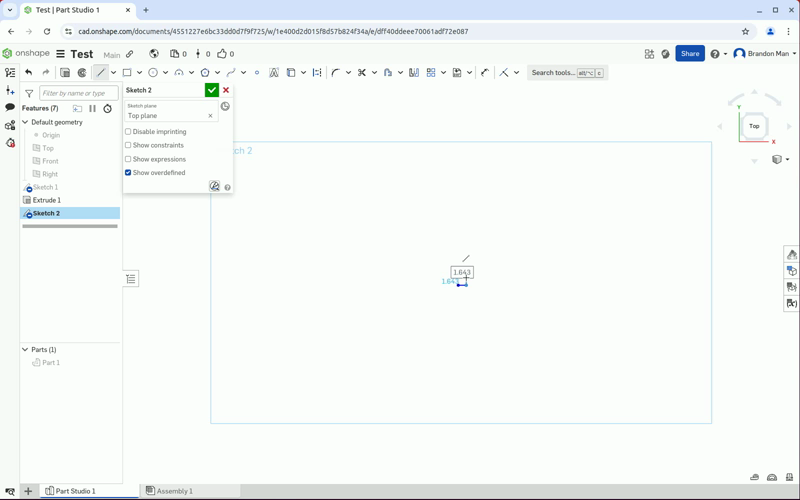
click(466, 277)
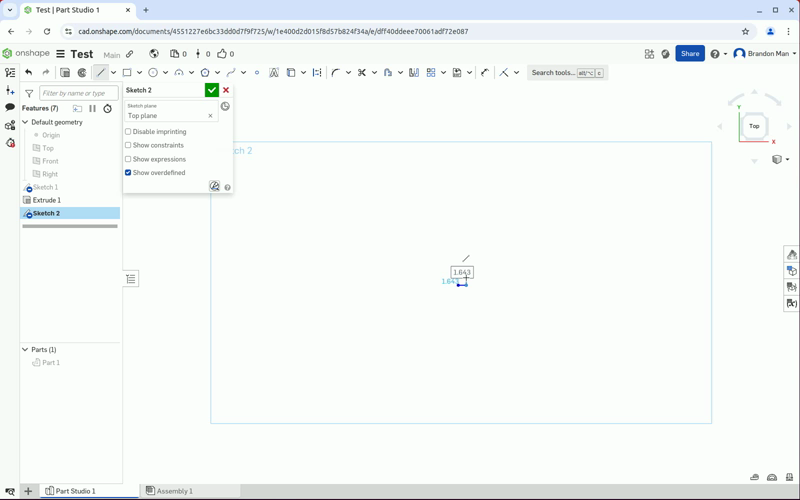
key_up(shift)
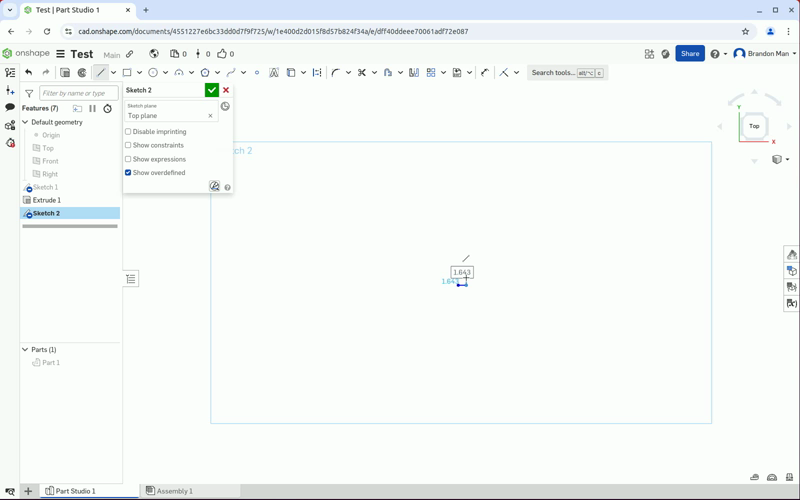
key_down(shift)
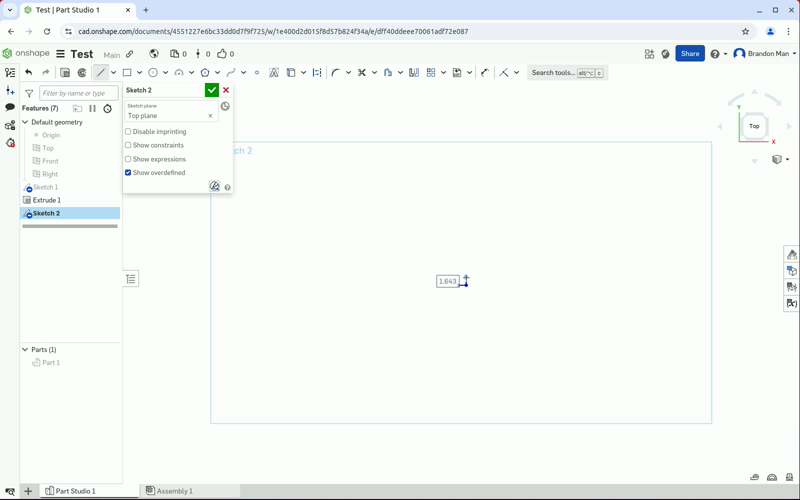
mouse_move(496, 277)
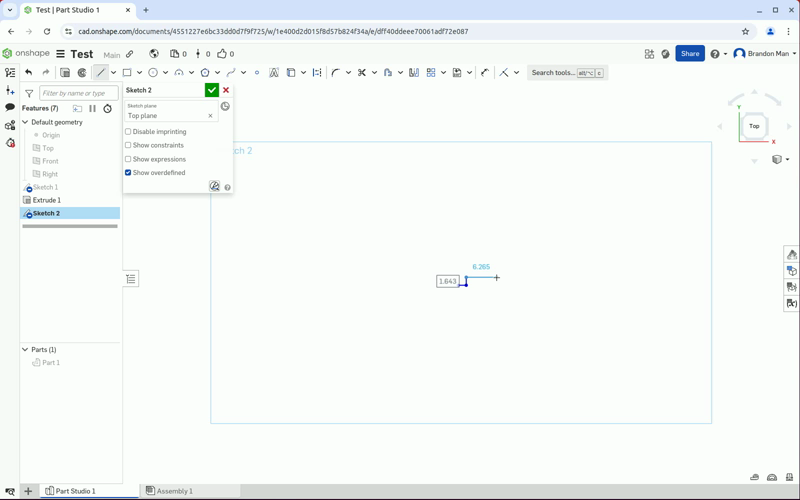
mouse_move(458, 277)
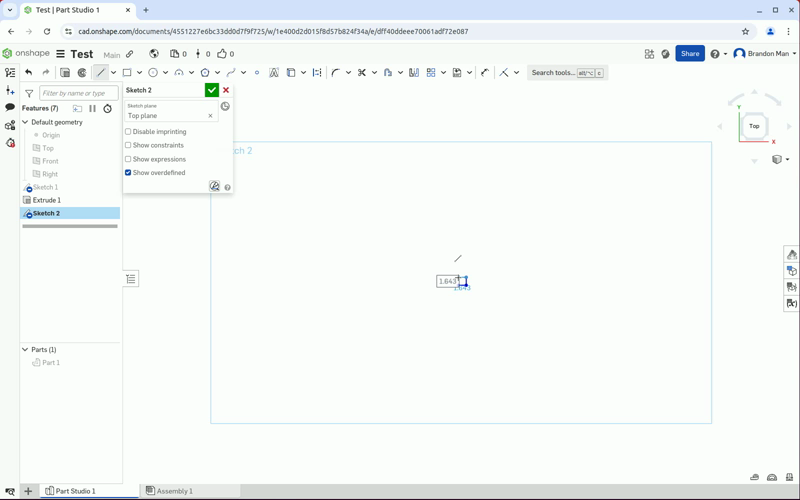
click(458, 277)
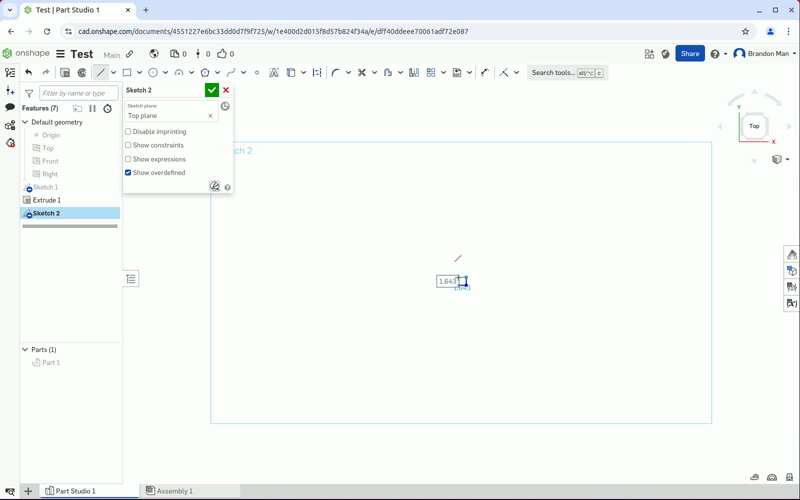
key_up(shift)
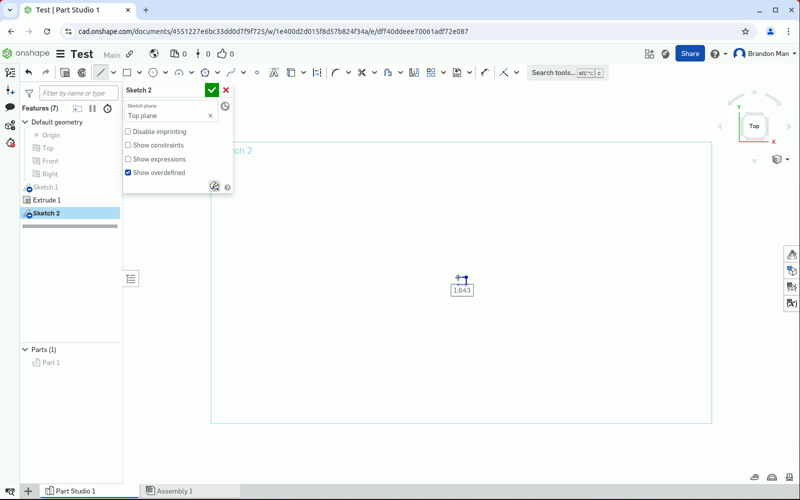
mouse_move(488, 277)
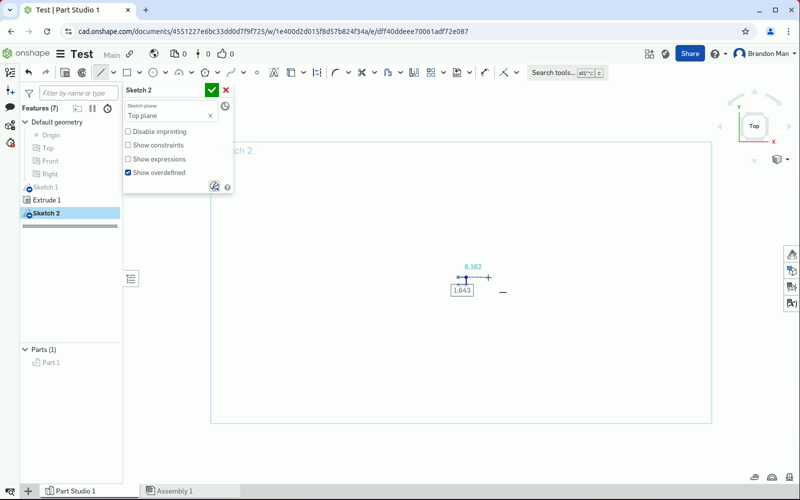
key_down(shift)
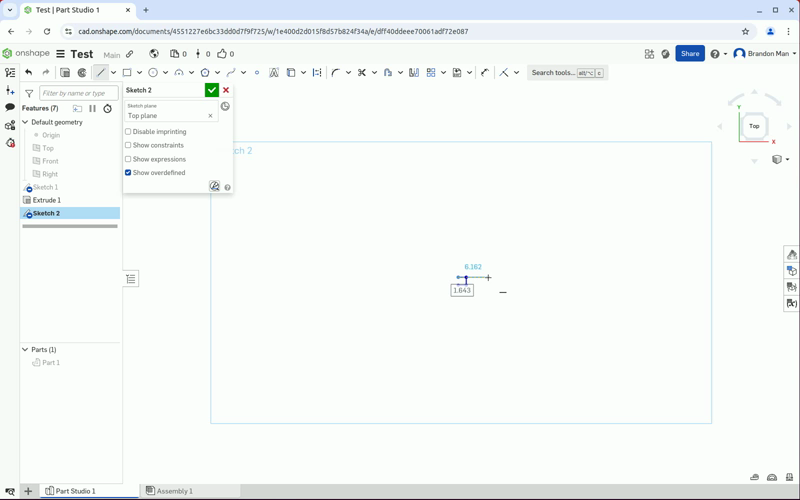
mouse_move(458, 285)
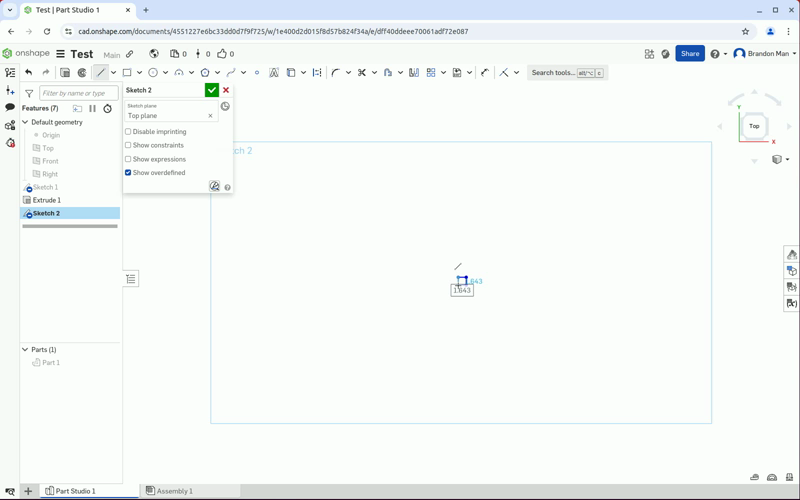
key_up(shift)
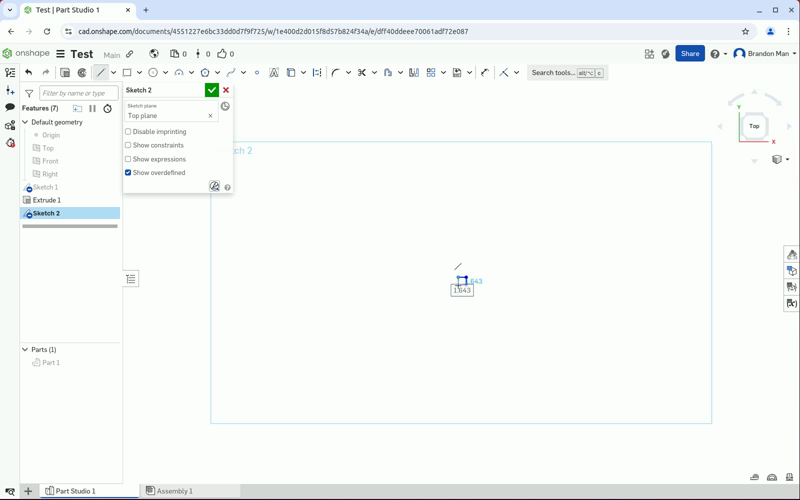
click(458, 285)
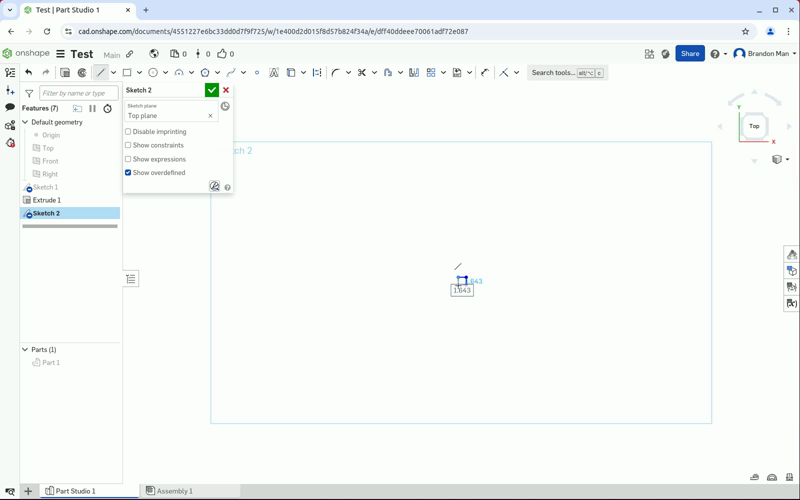
key(esc)
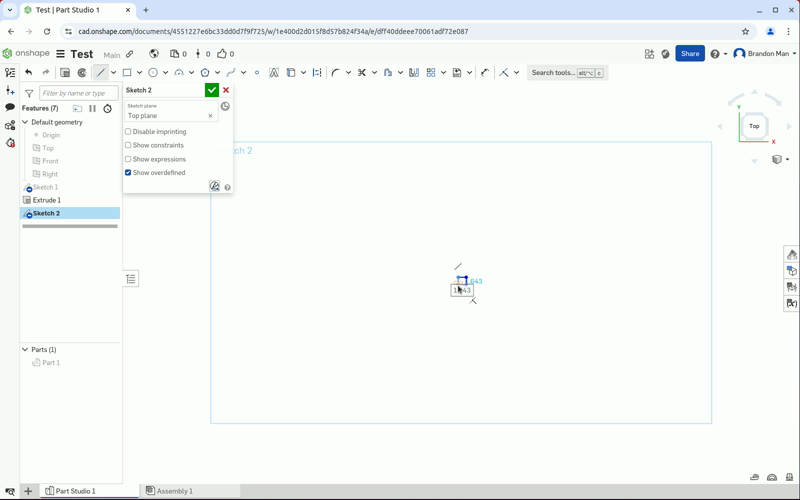
mouse_move(463, 278)
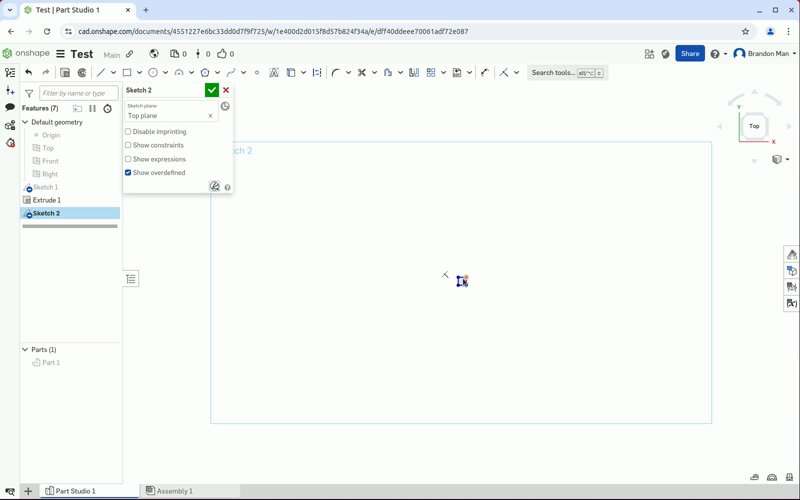
scroll(6)
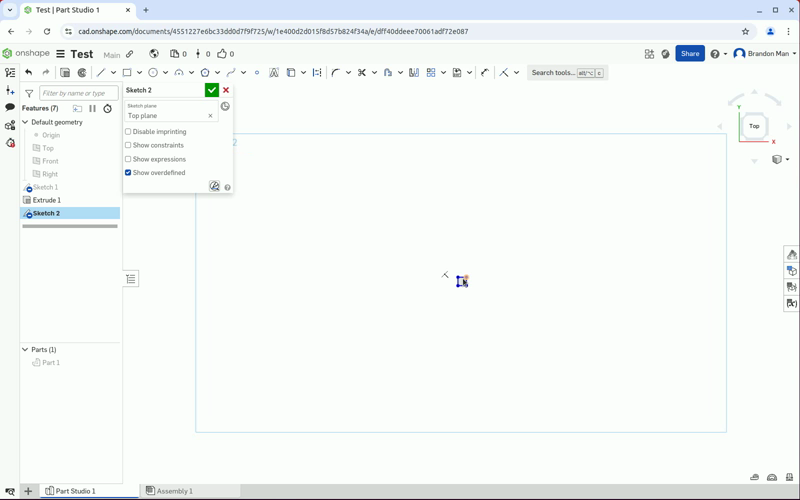
scroll(6)
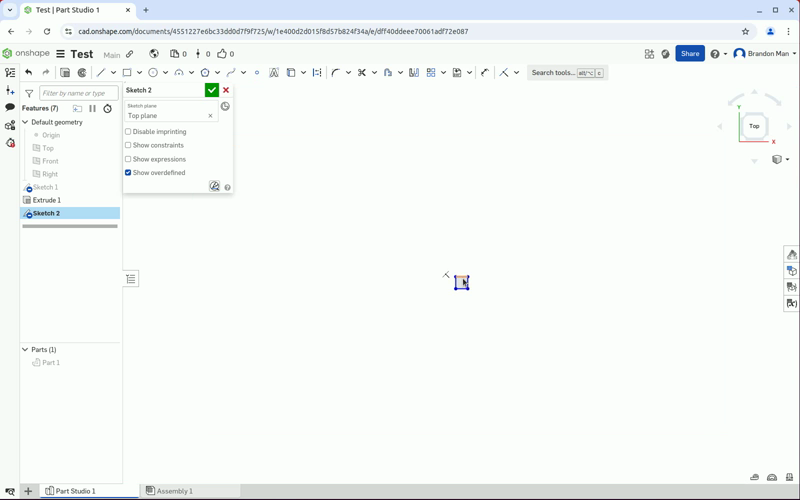
scroll(6)
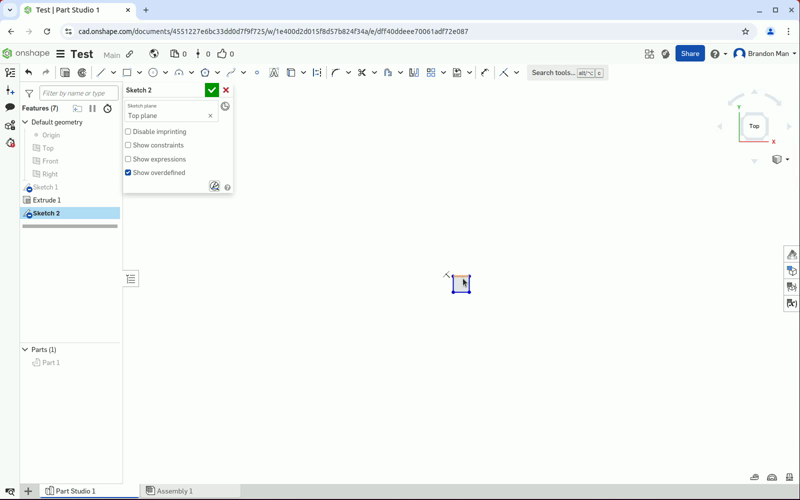
scroll(6)
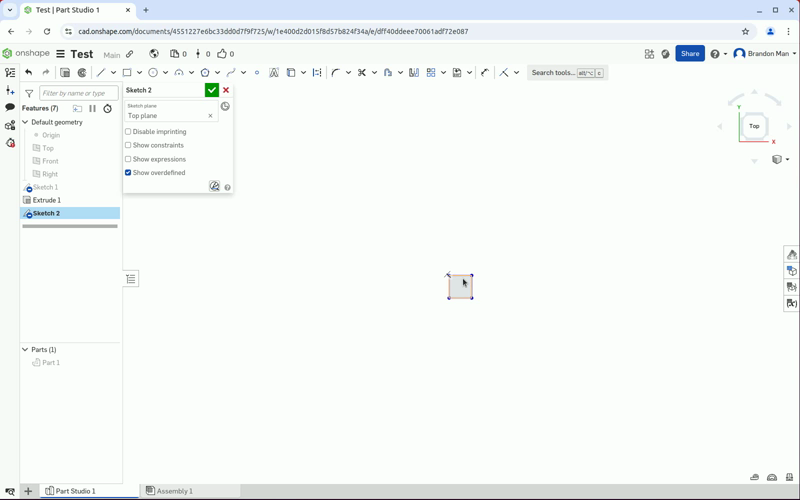
scroll(6)
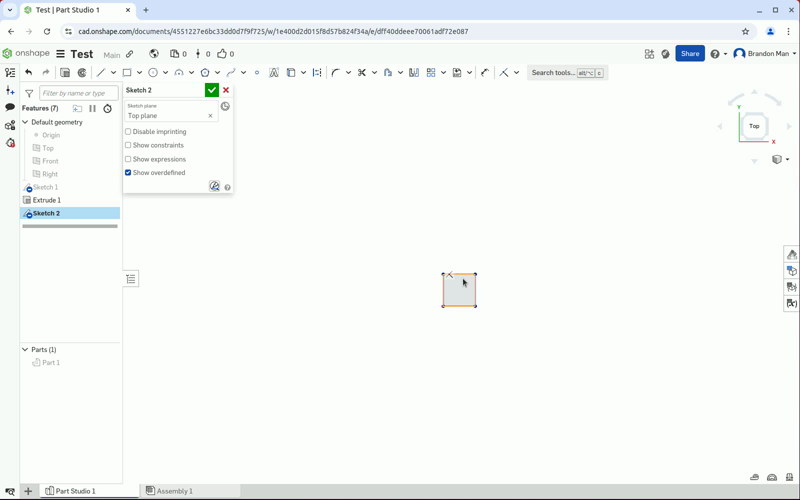
scroll(6)
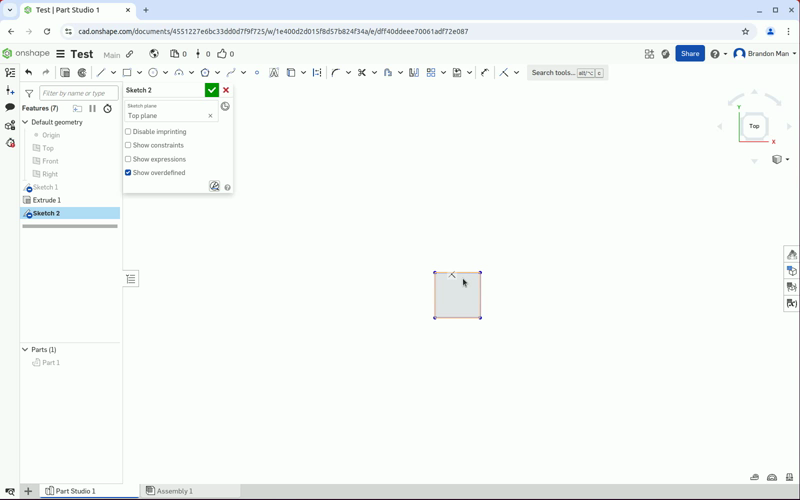
scroll(6)
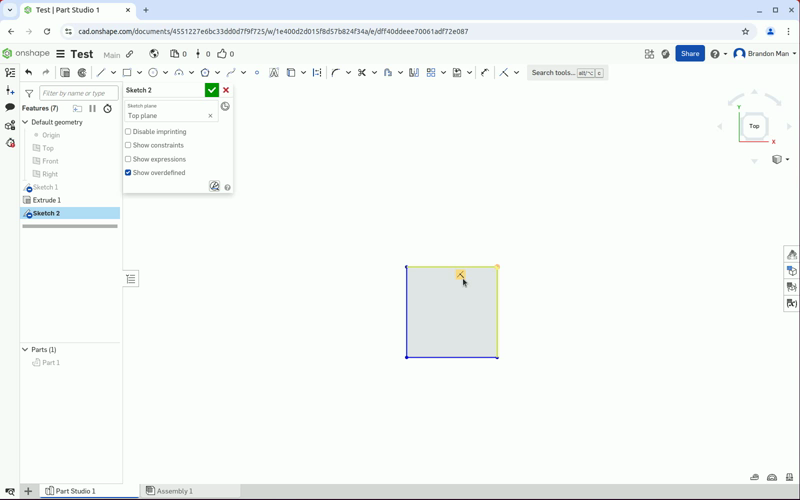
click(463, 278)
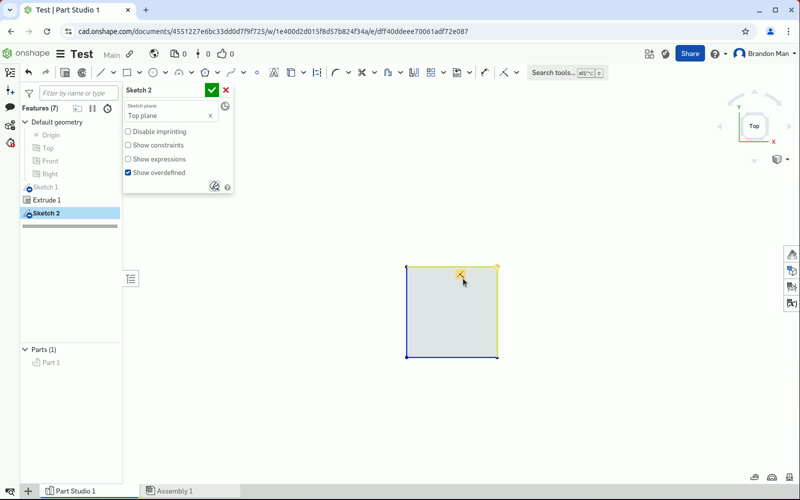
scroll(-6)
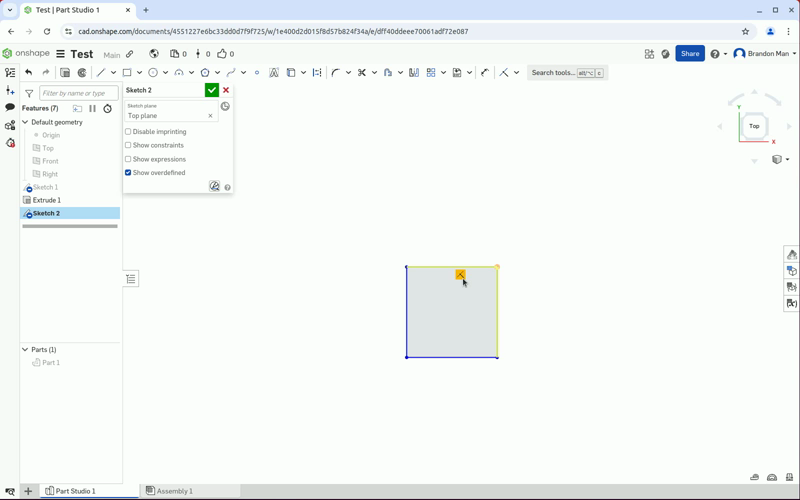
scroll(-6)
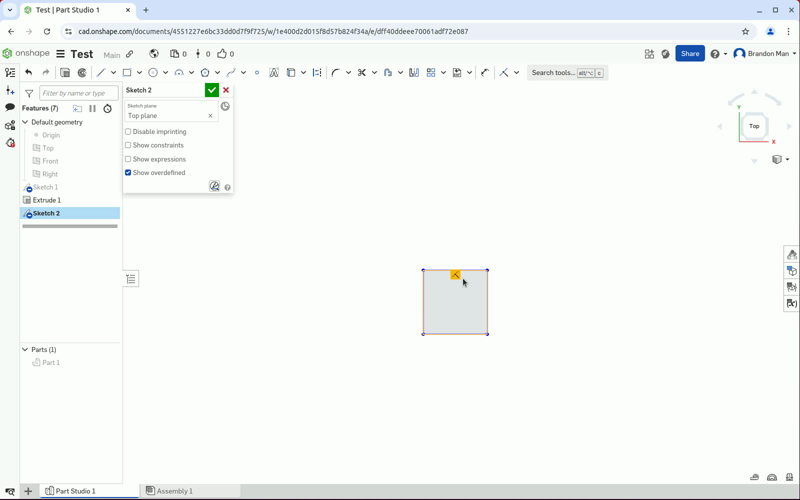
scroll(-6)
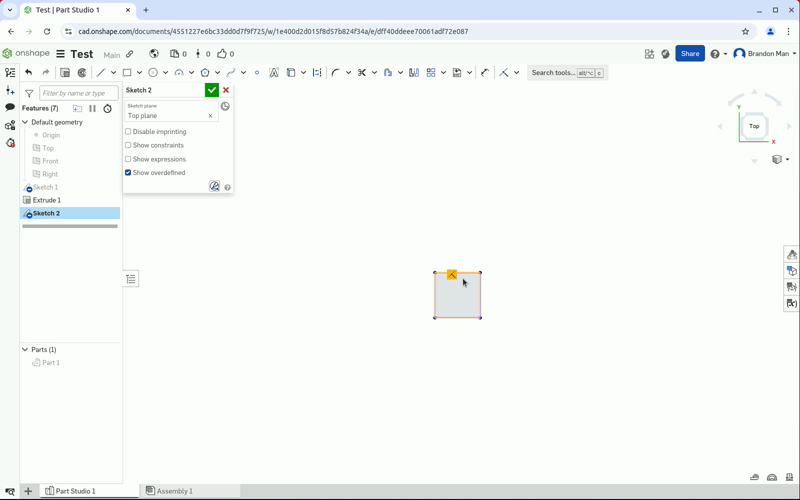
scroll(-6)
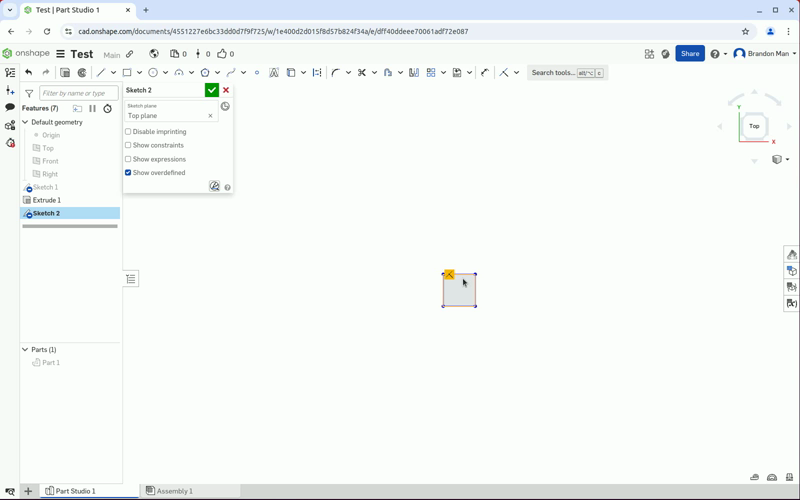
scroll(-6)
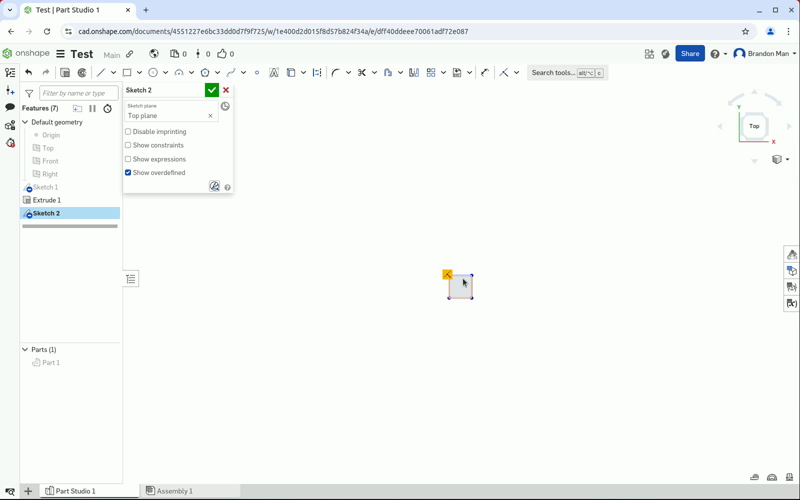
scroll(-6)
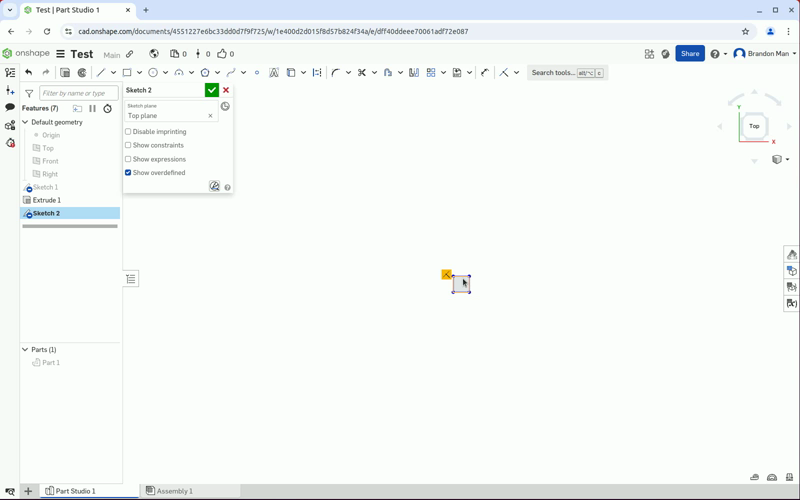
scroll(-6)
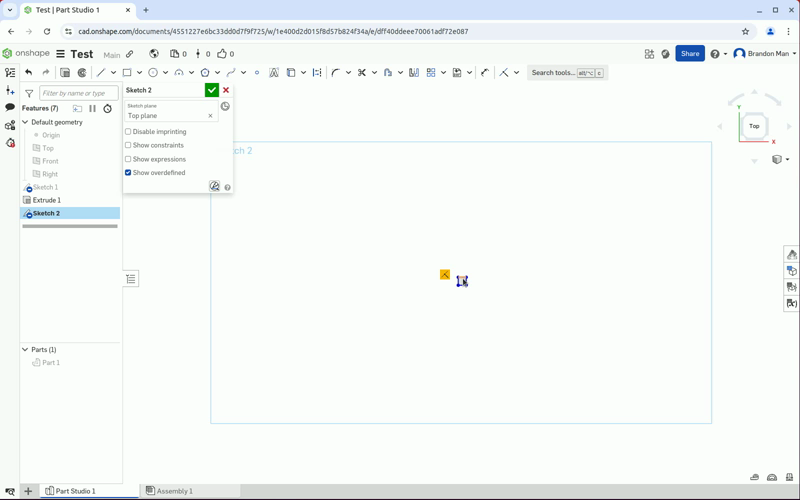
mouse_move(73, 352)
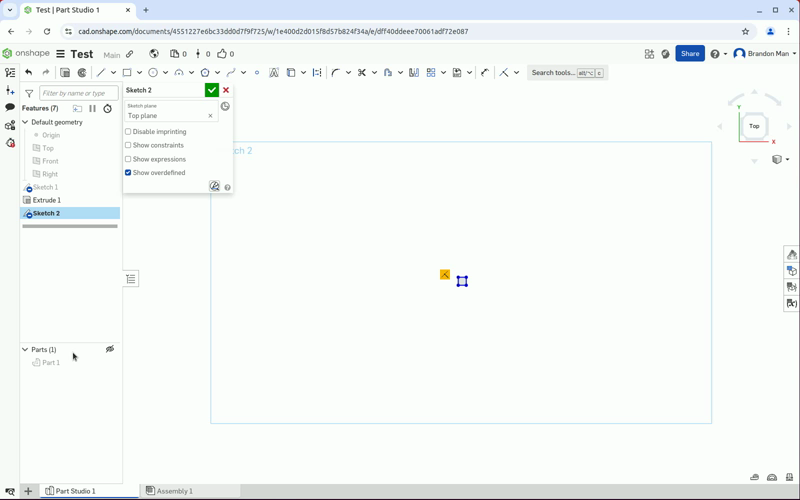
key(shift+y)
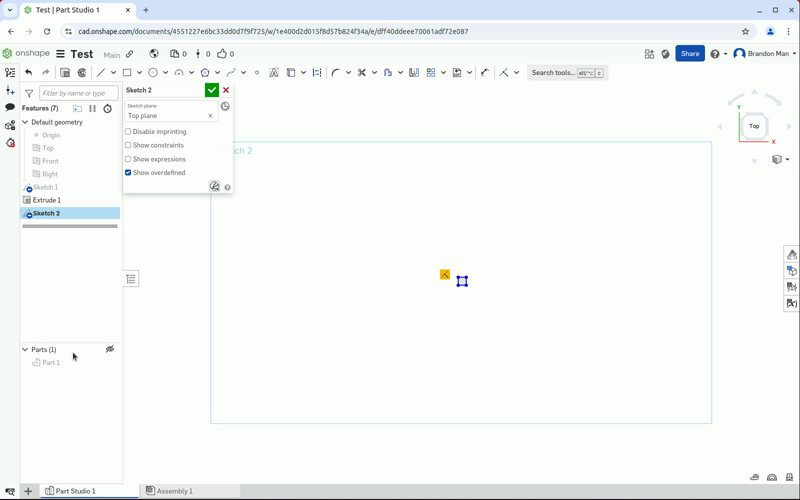
key(shift+e)
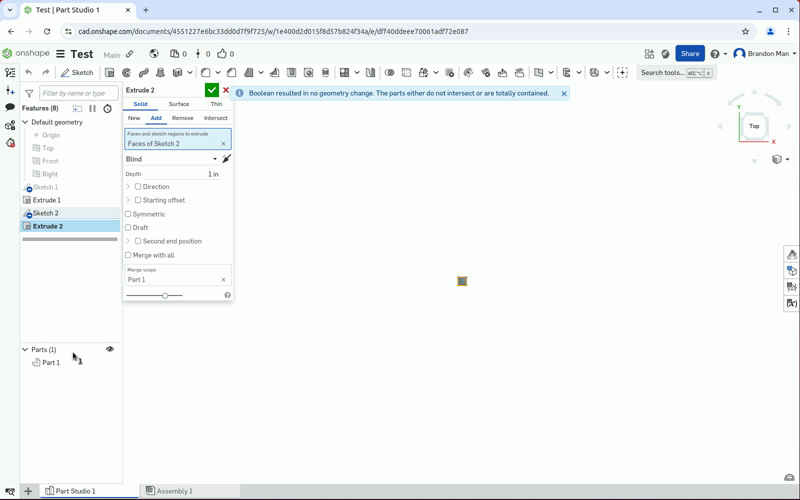
mouse_move(143, 106)
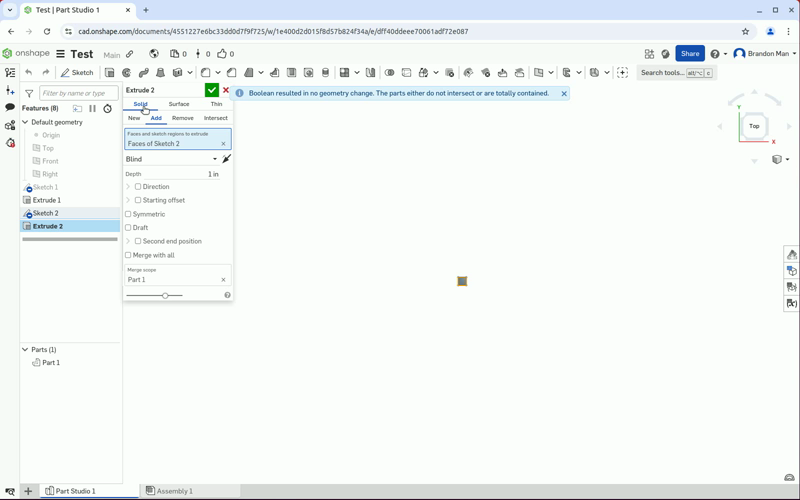
click(143, 106)
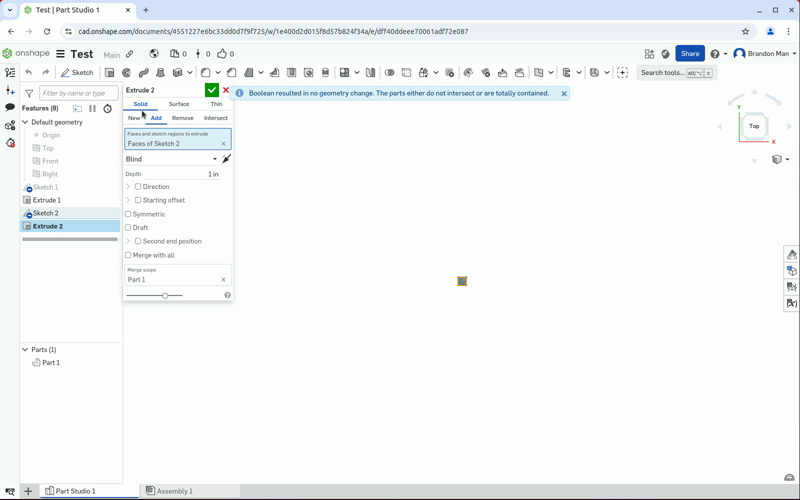
mouse_move(137, 120)
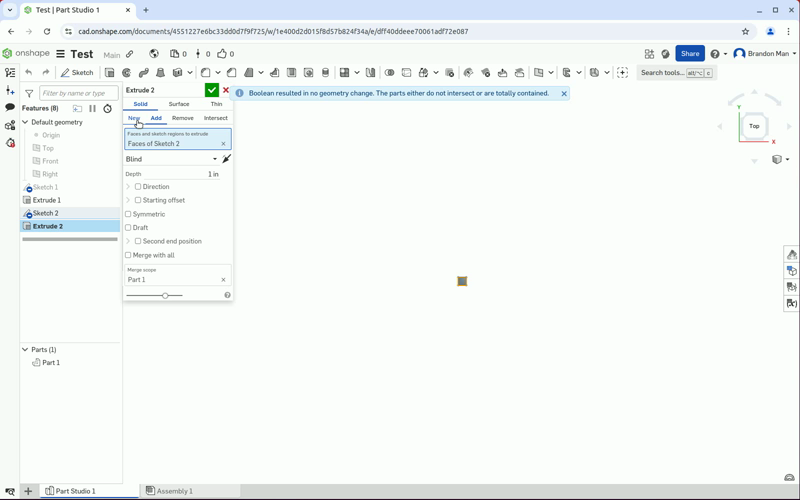
click(137, 120)
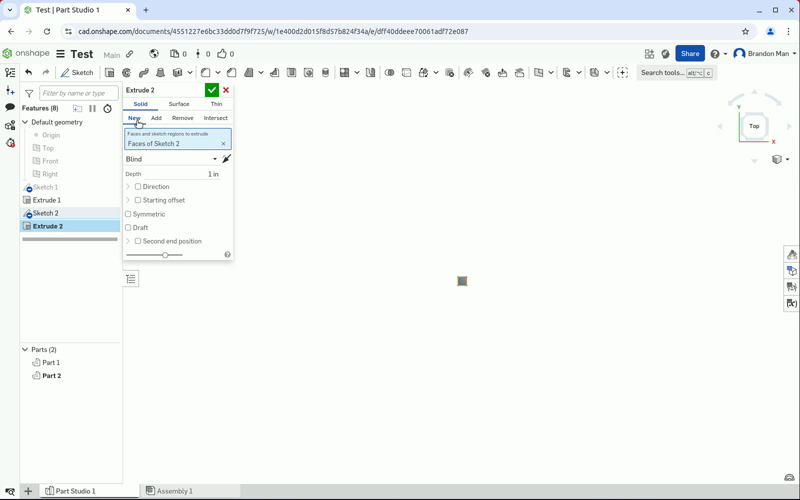
key(tab, 4)
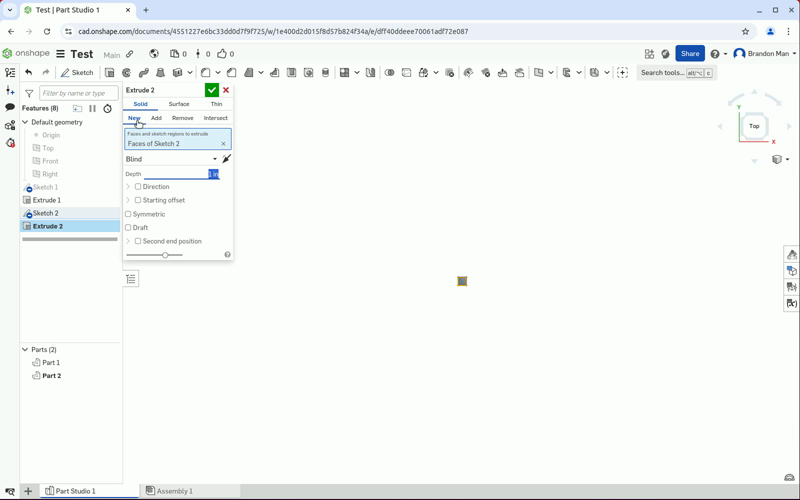
text(23.108)
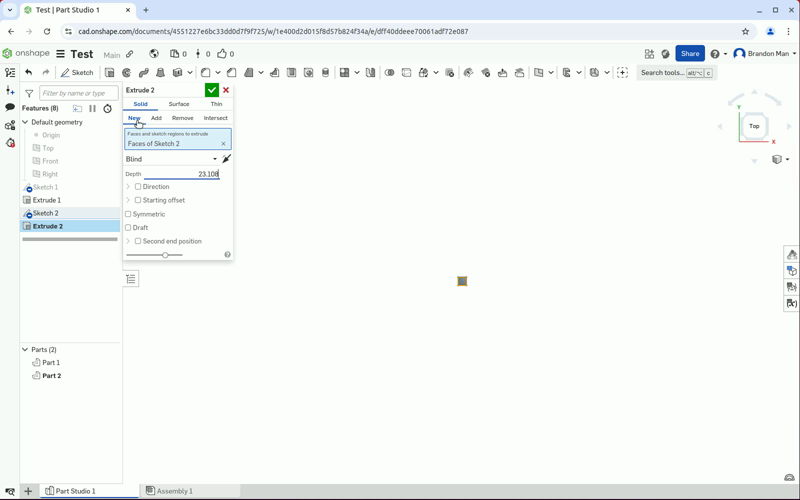
key(enter)
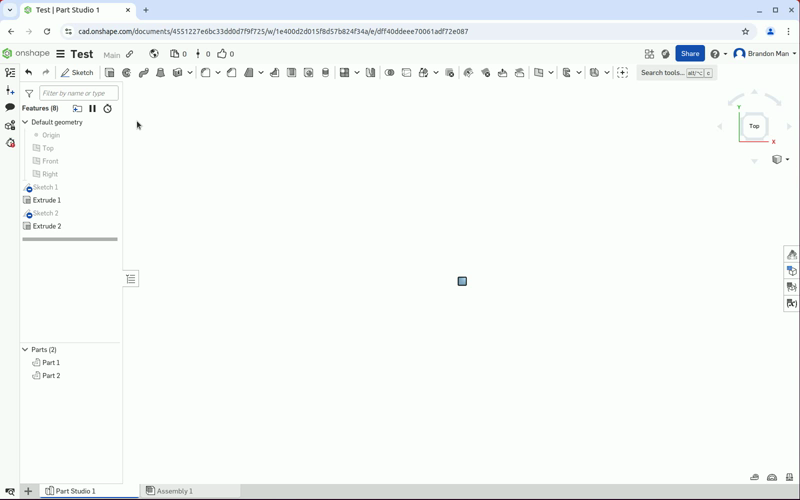
key(shift+h)
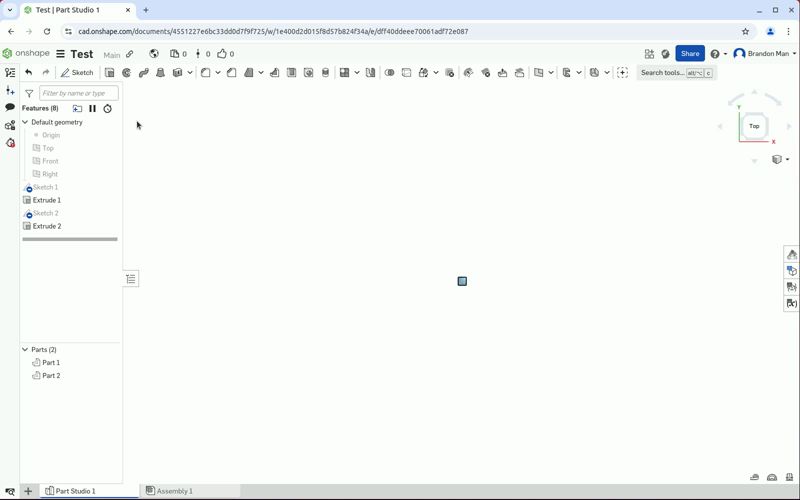
key(shift+h)
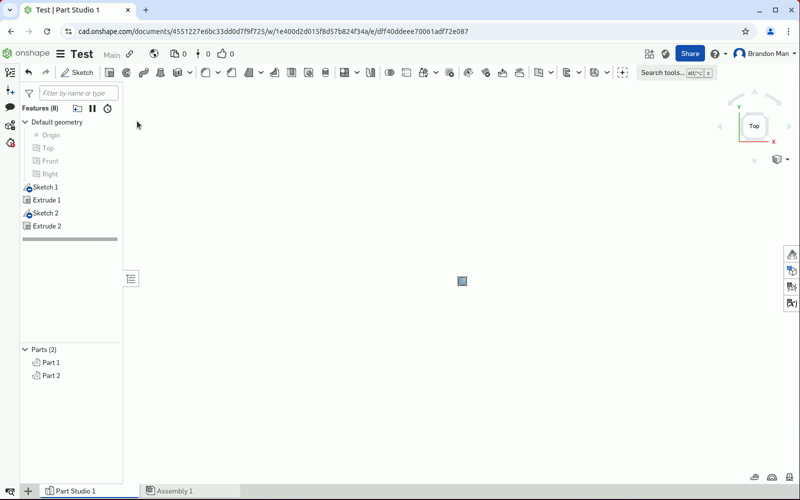
key(shift+7)
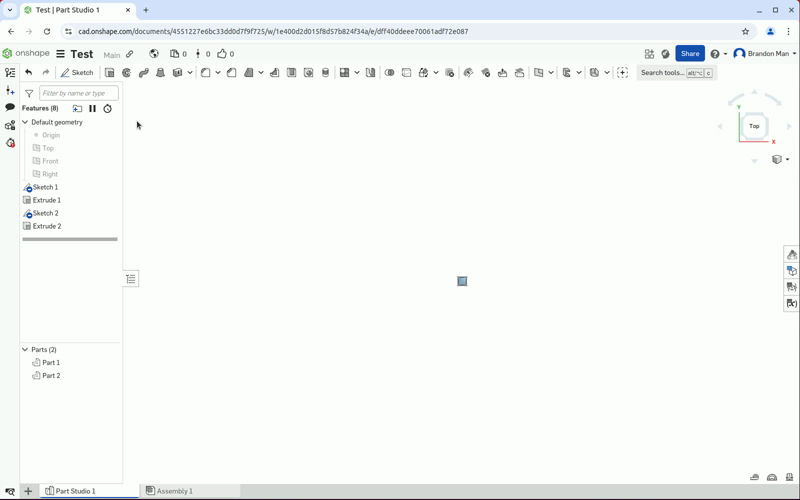
key(up, 3)
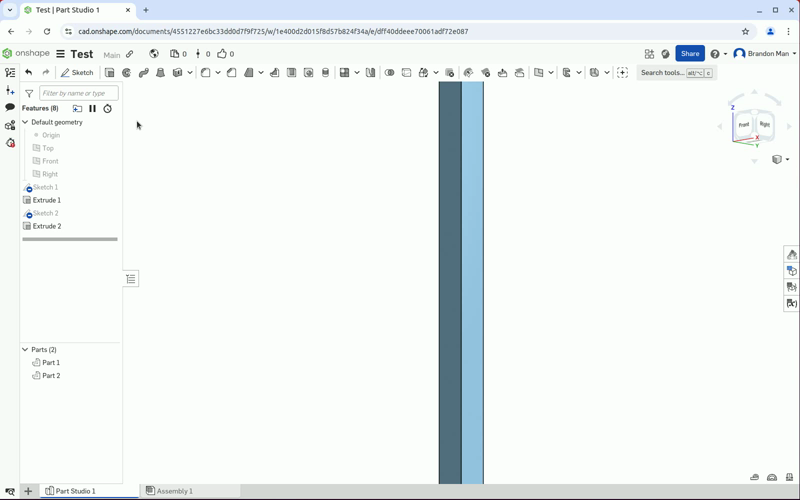
key(left, 3)
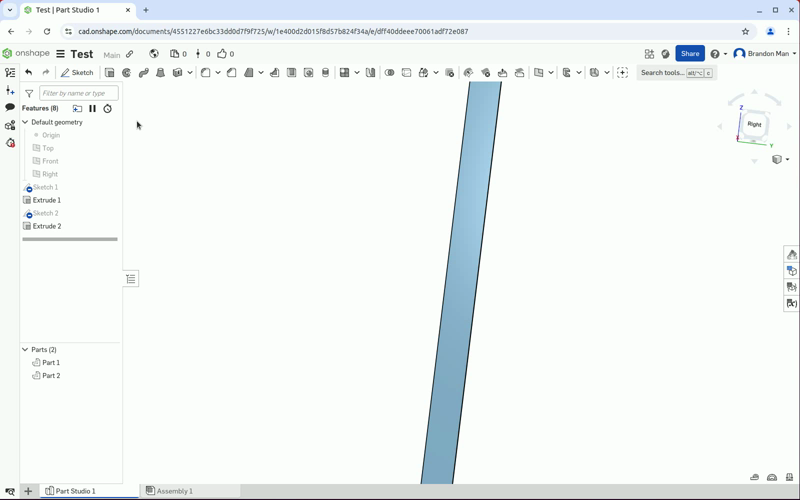
key(right, 3)
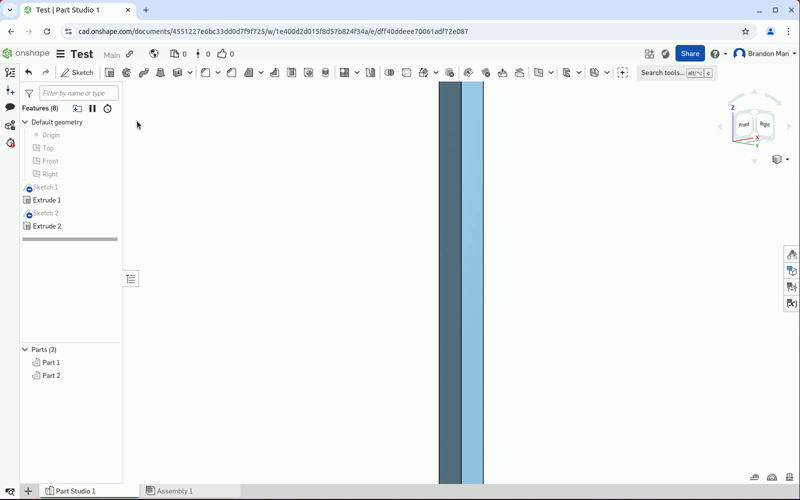
key(down, 3)
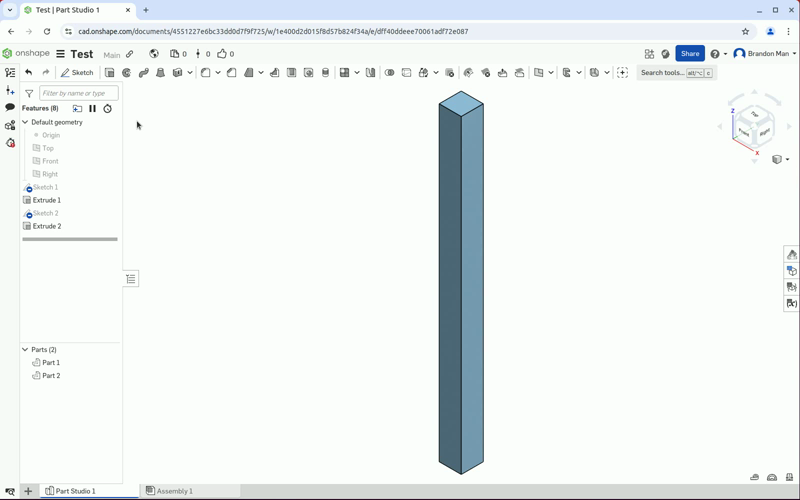
mouse_move(73, 189)
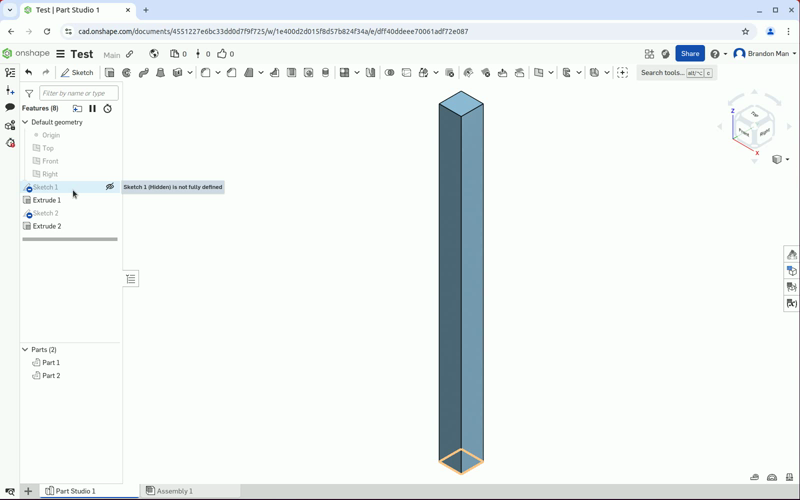
click(73, 189)